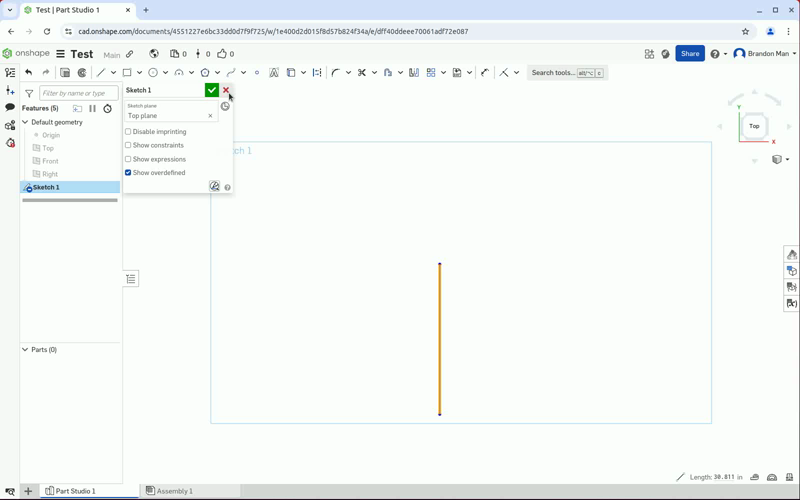
key(shift+h)
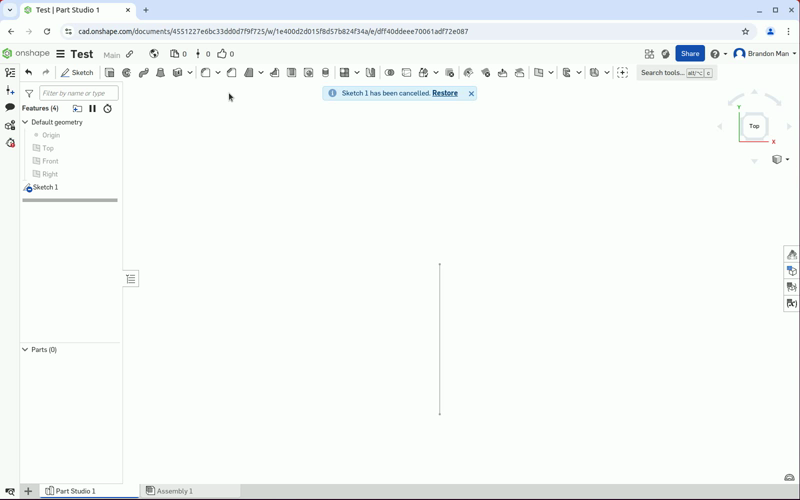
mouse_move(73, 352)
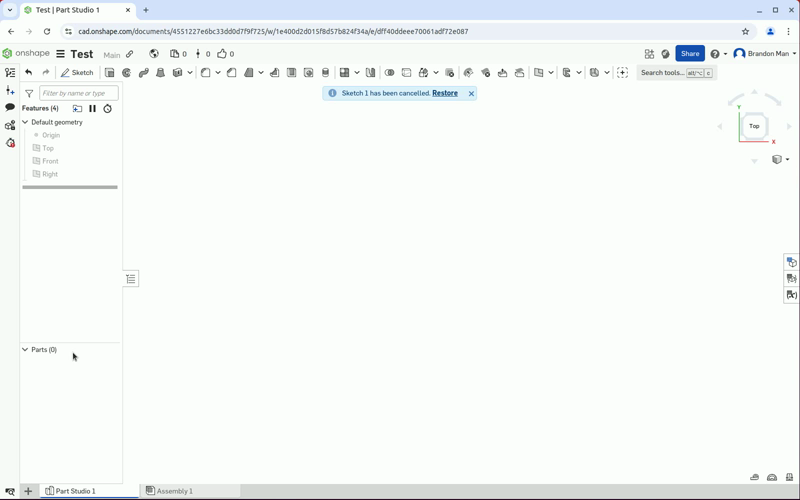
key(y)
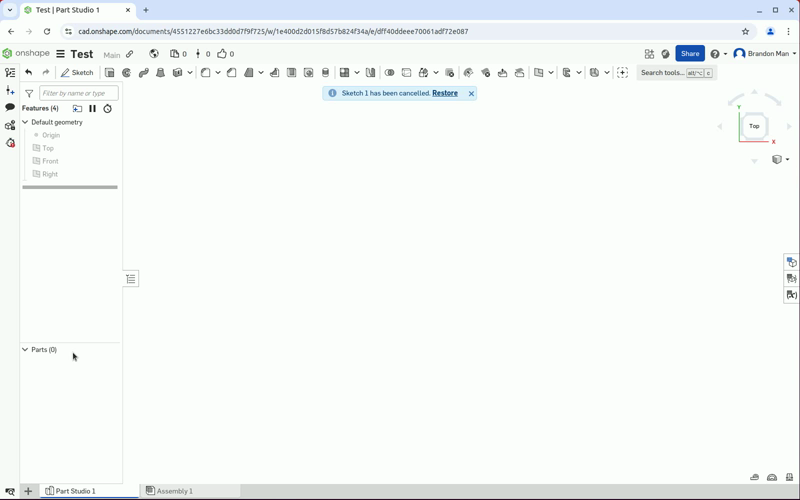
key(shift+p)
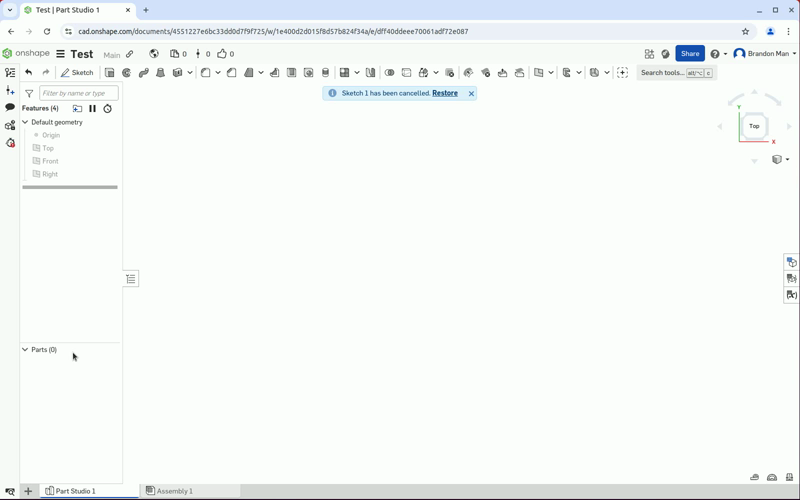
key(space)
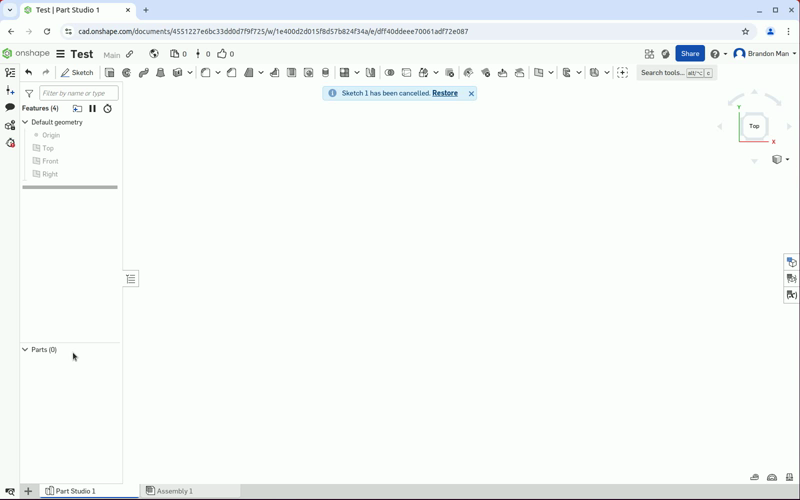
key_down(shift)
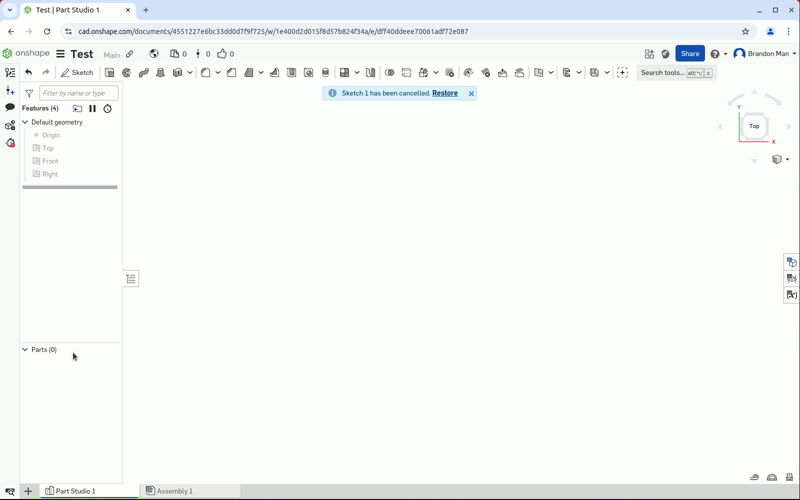
key(up)
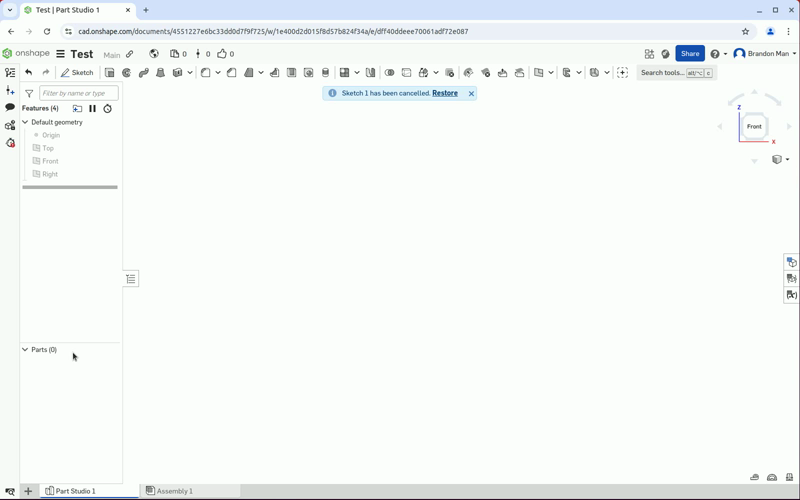
key_up(shift)
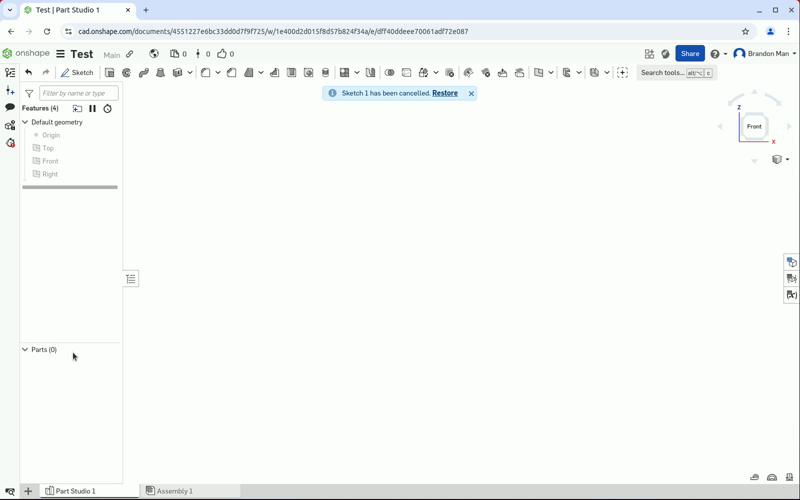
mouse_move(73, 352)
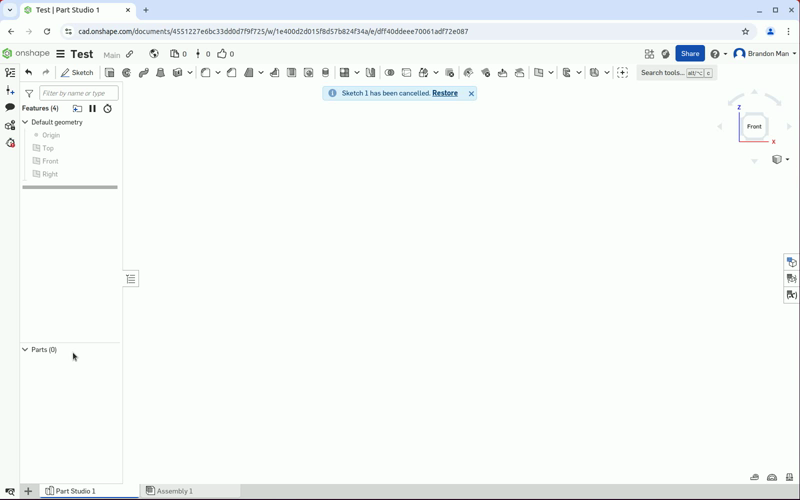
key(shift+y)
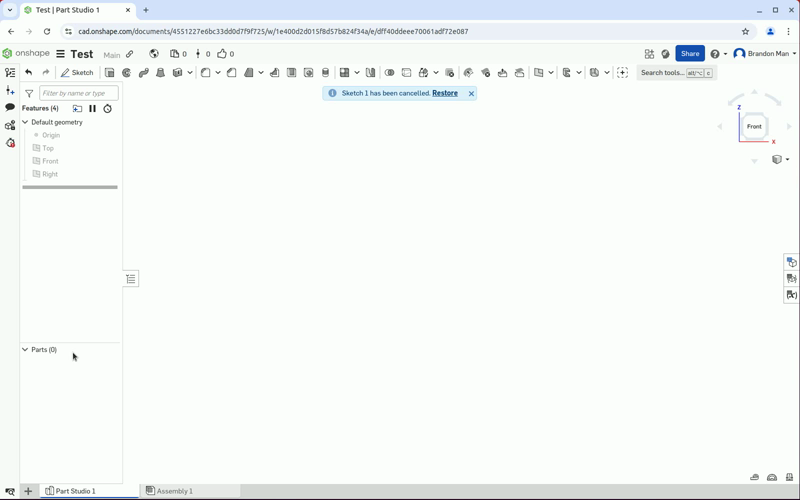
key(shift+s)
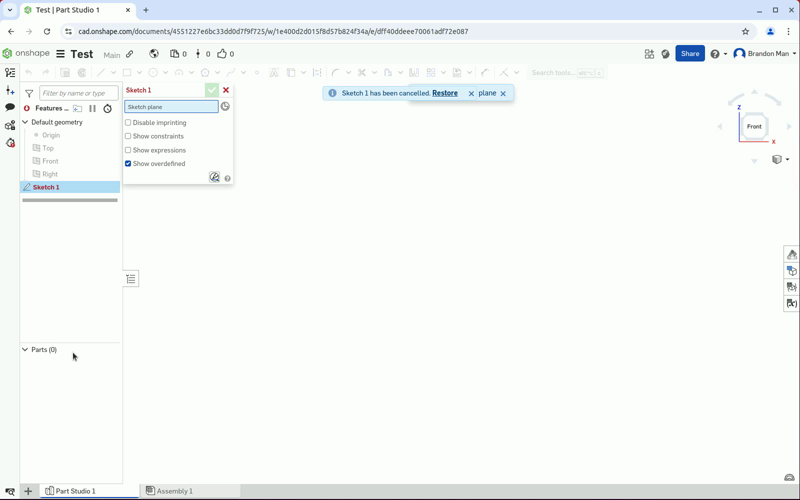
mouse_move(73, 163)
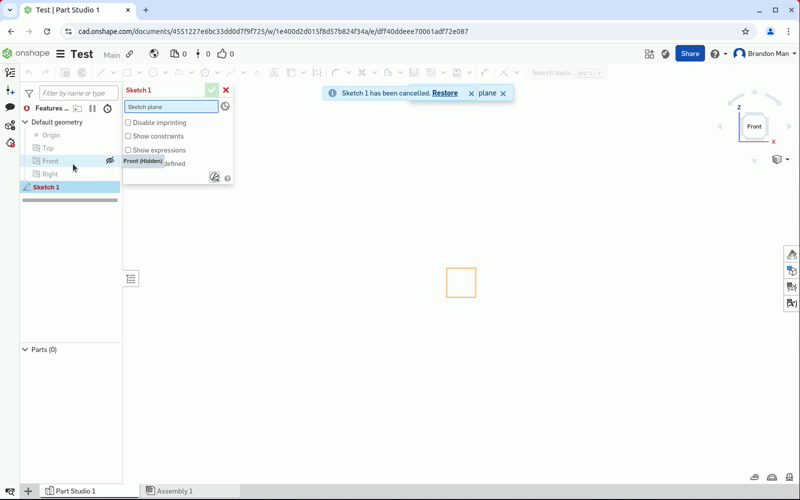
click(73, 163)
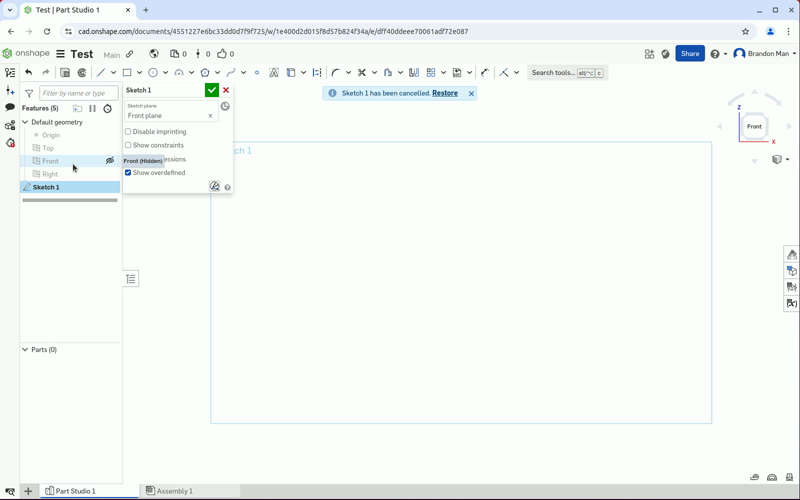
mouse_move(73, 352)
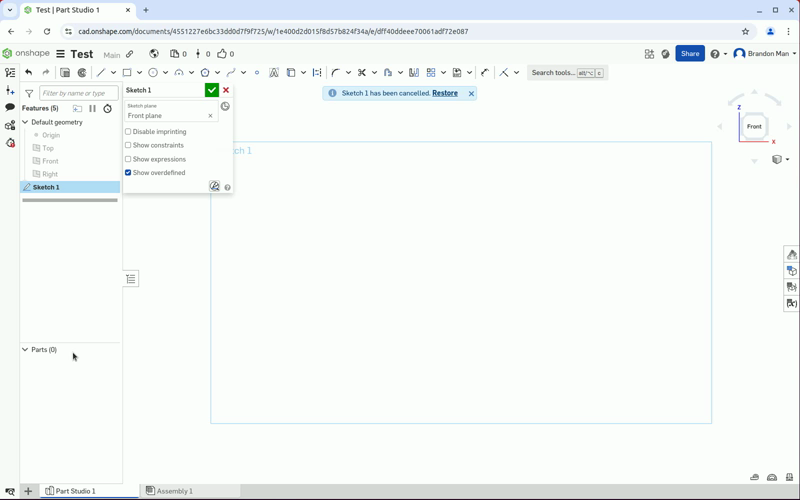
key(y)
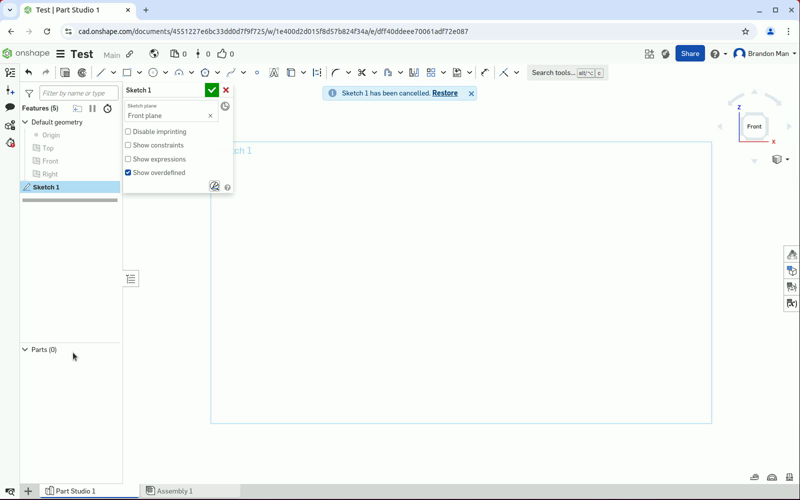
key(c)
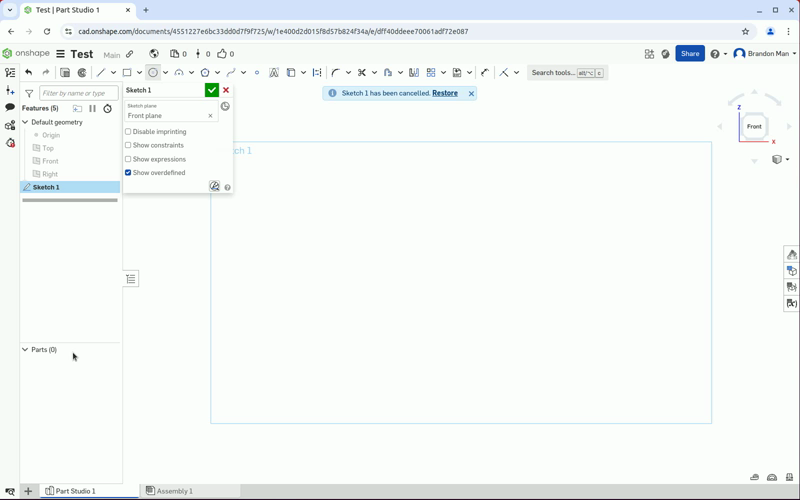
key_down(shift)
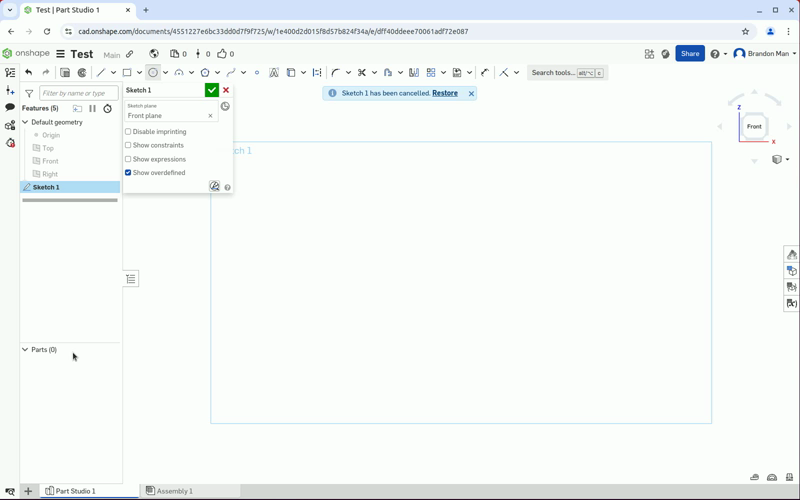
mouse_move(461, 282)
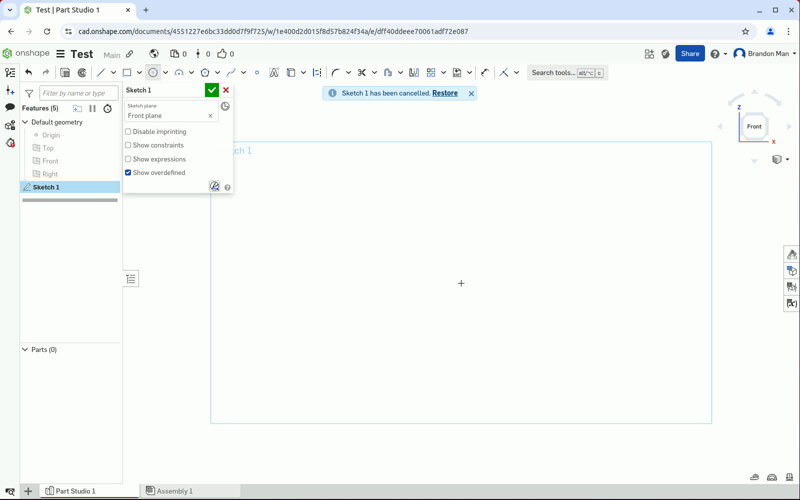
click(461, 282)
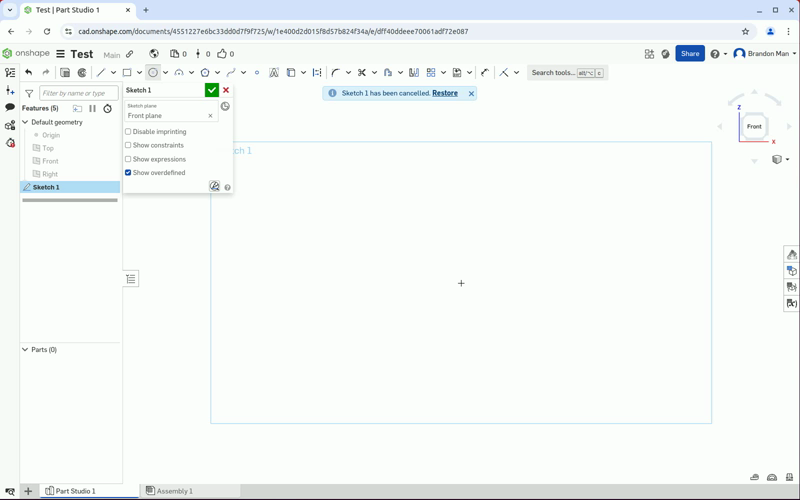
key_up(shift)
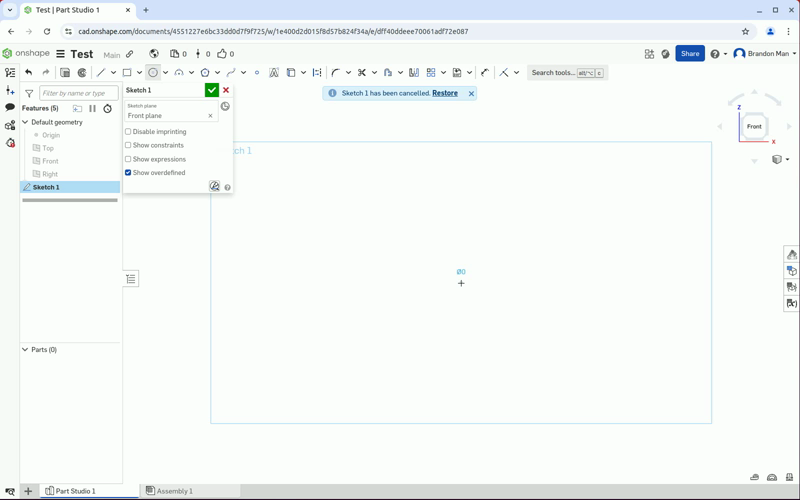
mouse_move(574, 282)
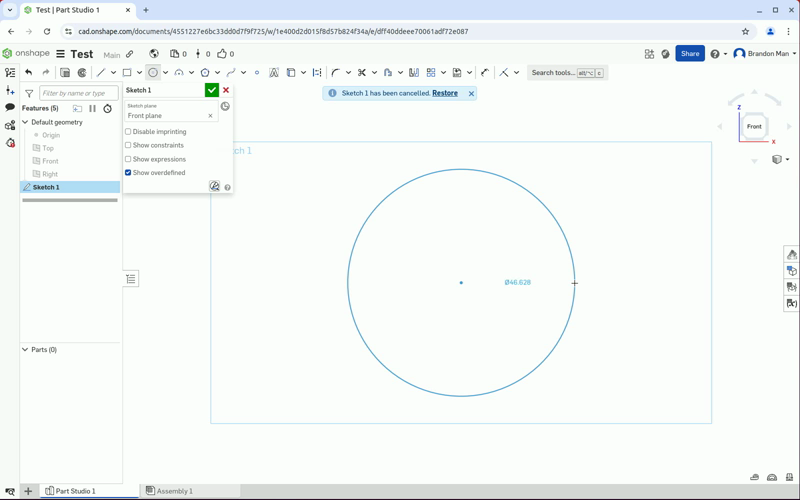
click(574, 282)
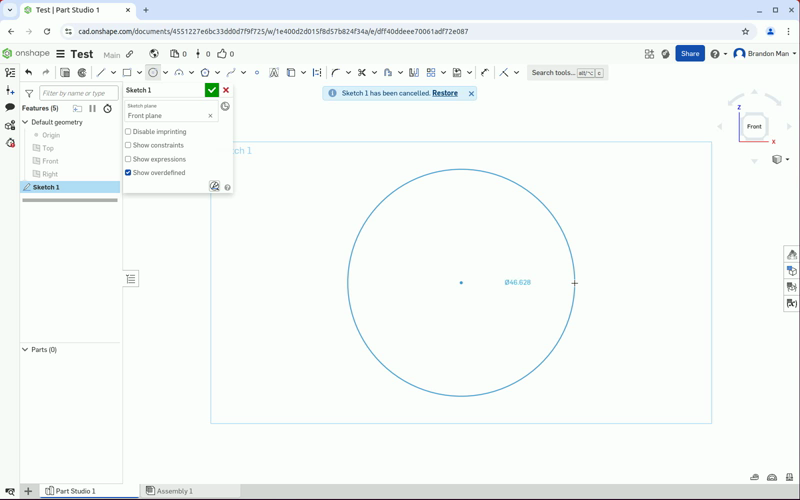
key(esc)
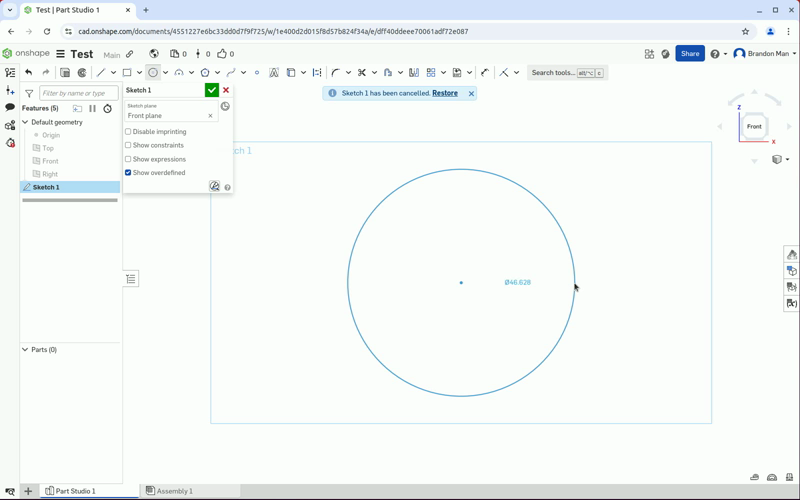
key(c)
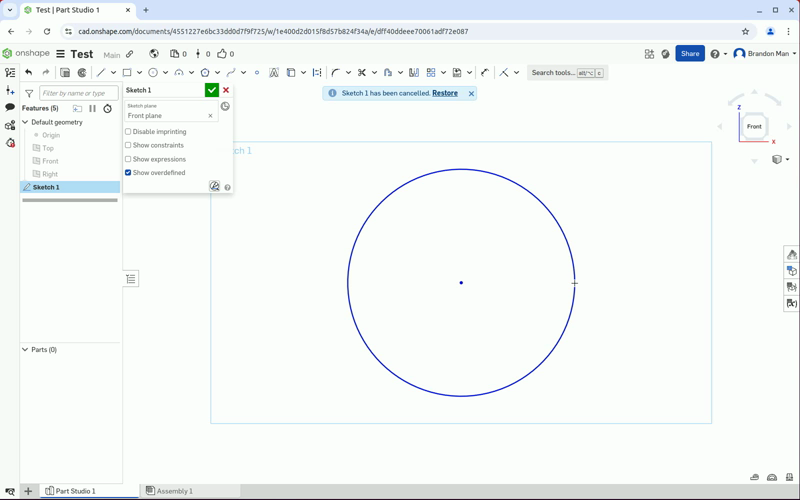
key_down(shift)
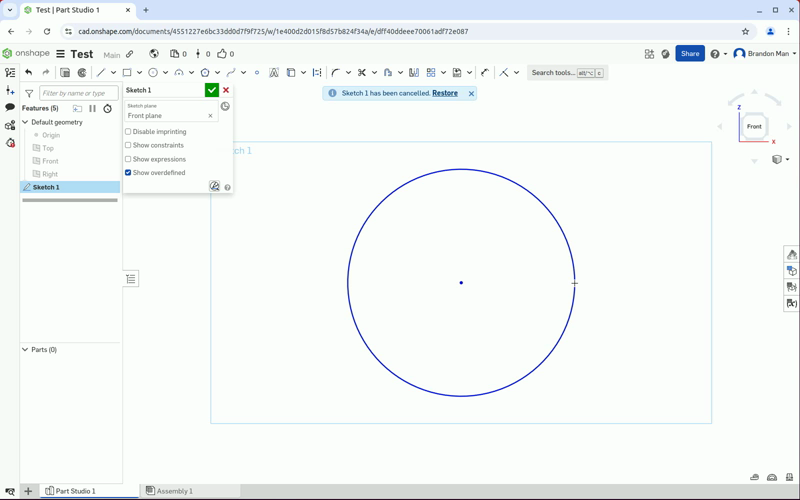
mouse_move(461, 282)
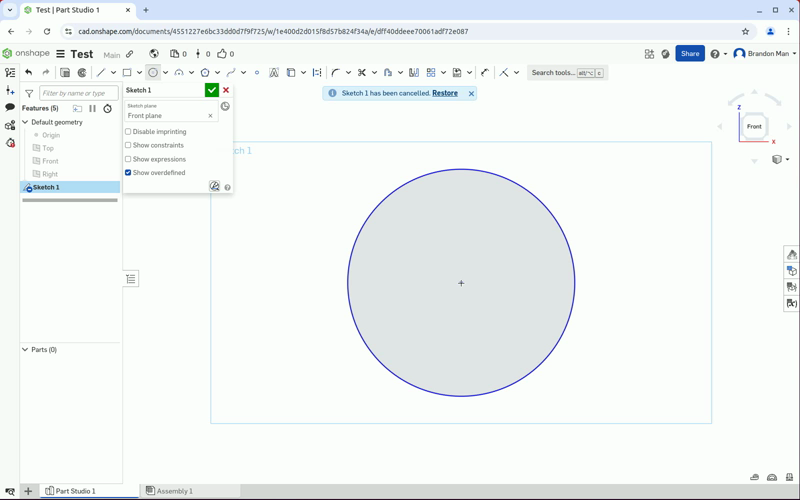
click(461, 282)
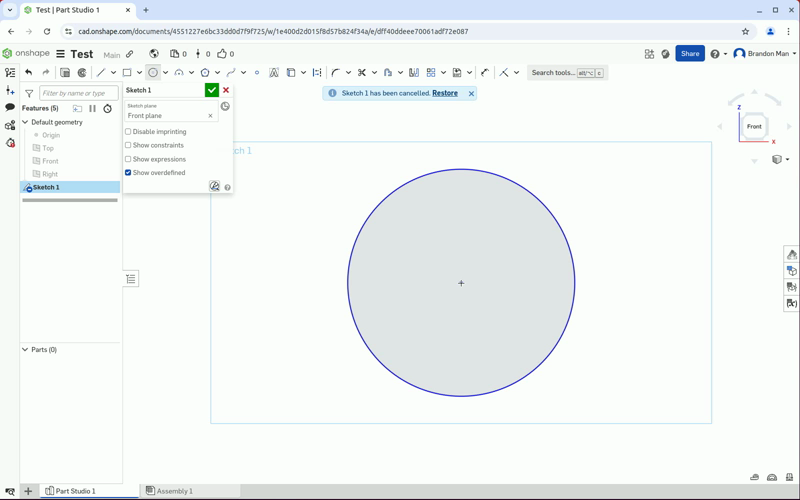
key_up(shift)
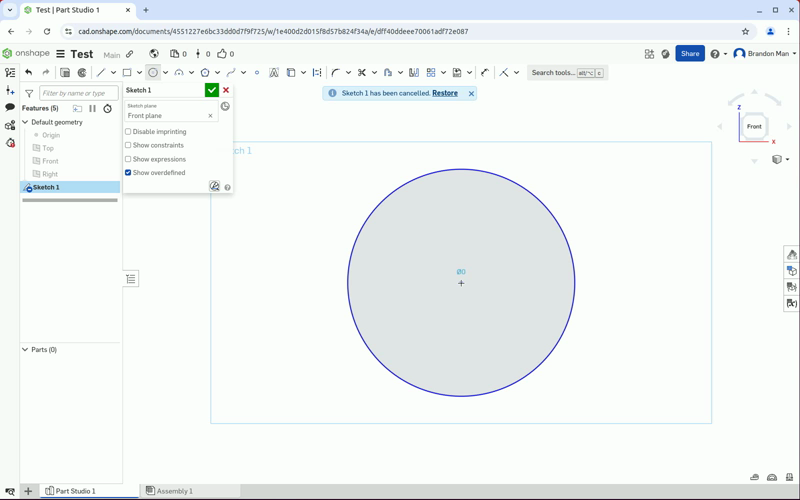
mouse_move(494, 282)
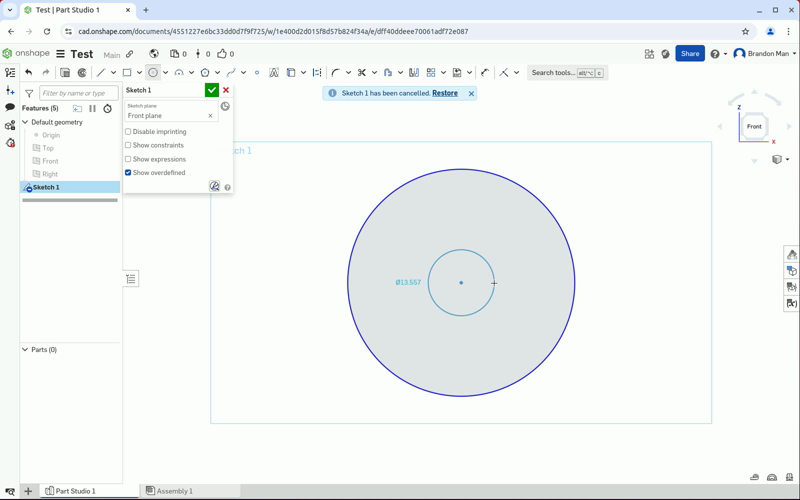
click(494, 282)
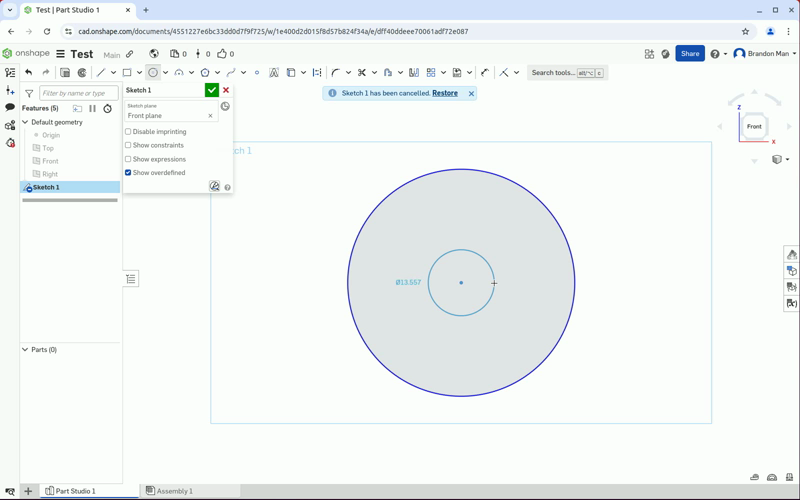
key(esc)
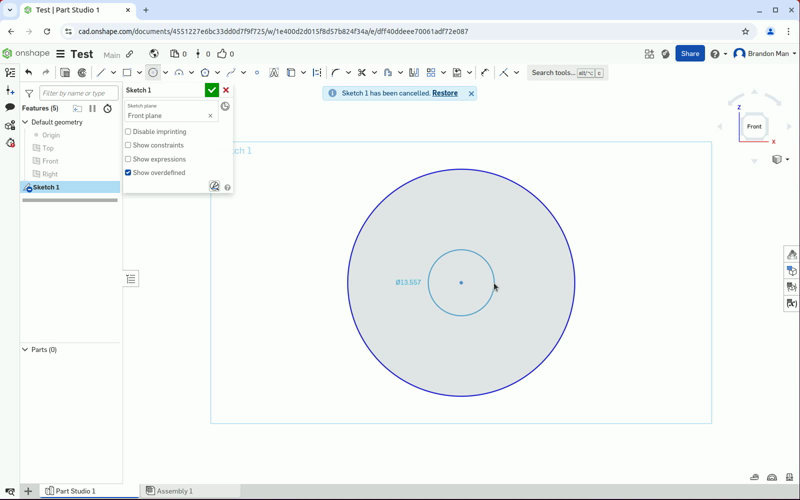
key(c)
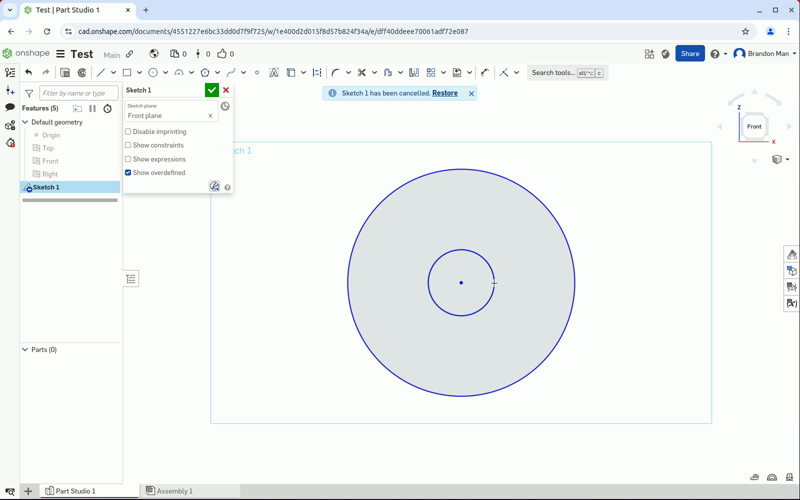
key_down(shift)
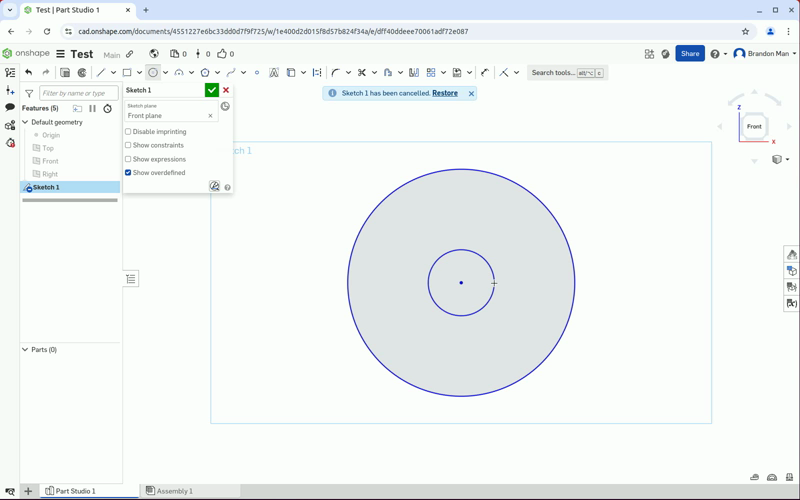
mouse_move(461, 216)
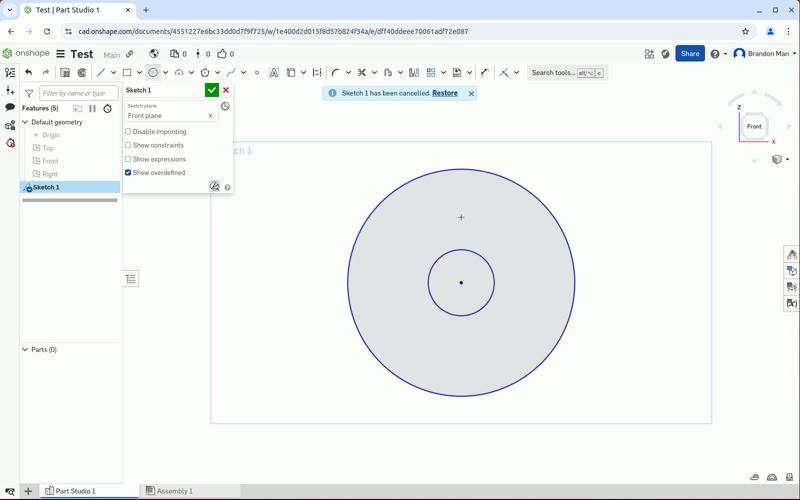
click(461, 216)
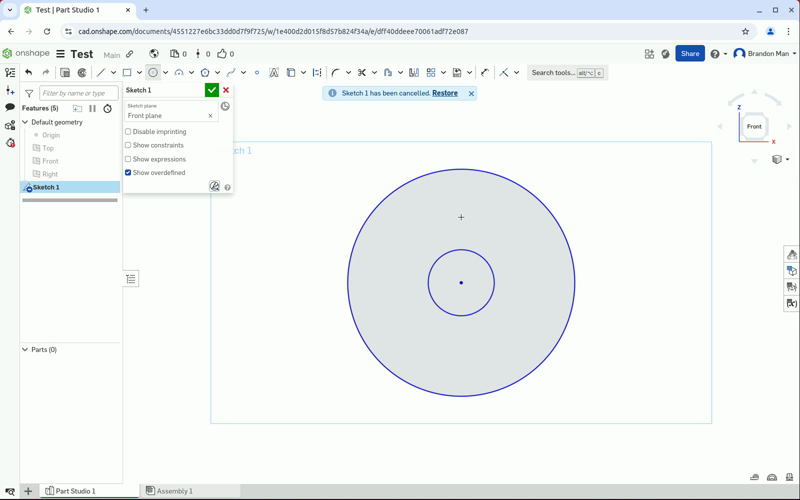
key_up(shift)
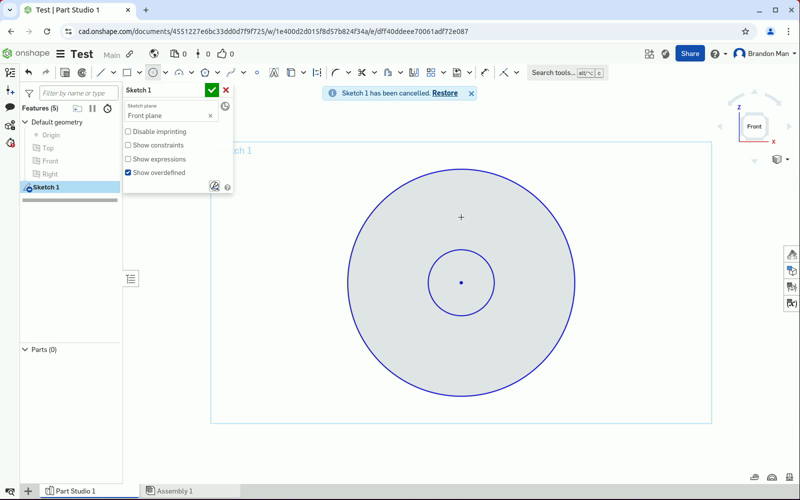
mouse_move(477, 216)
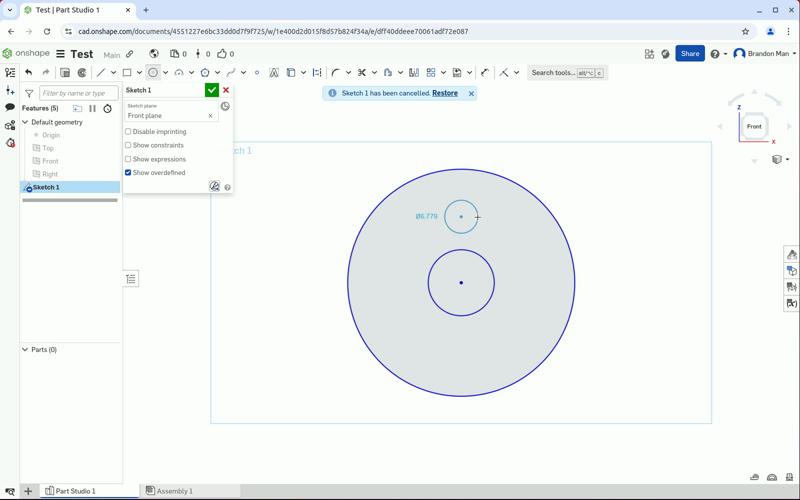
click(477, 216)
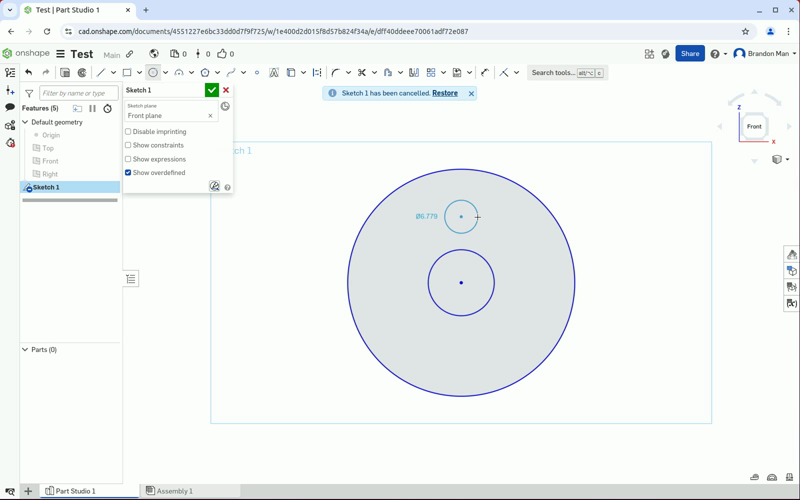
key(esc)
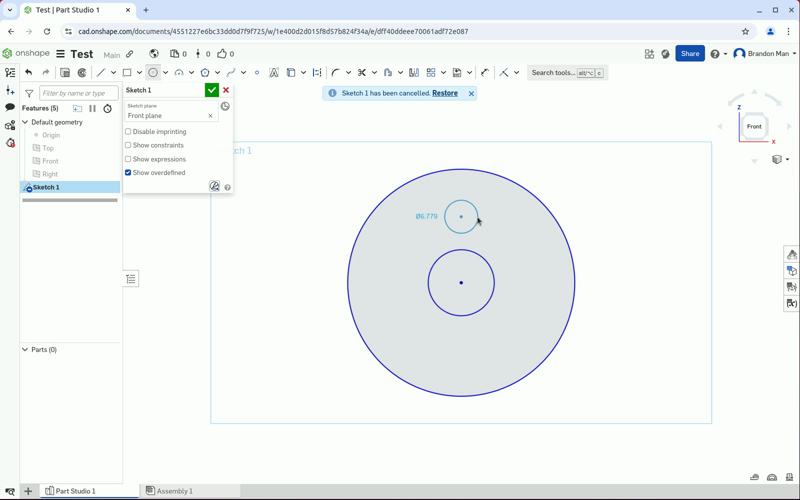
mouse_move(465, 342)
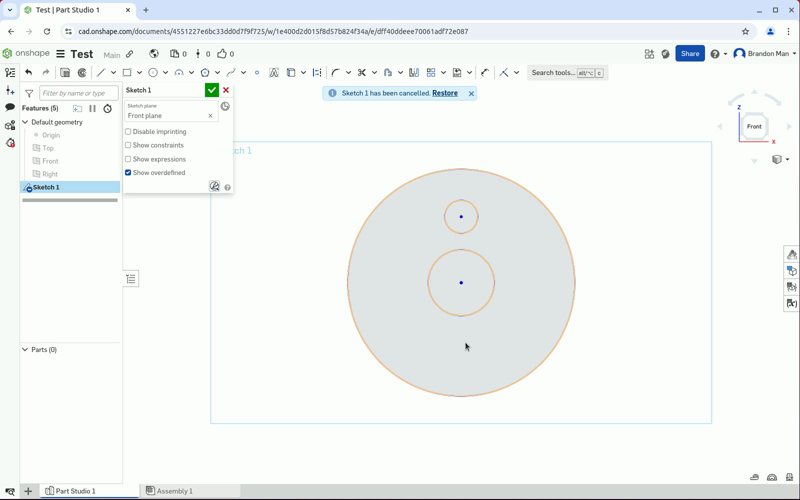
click(465, 342)
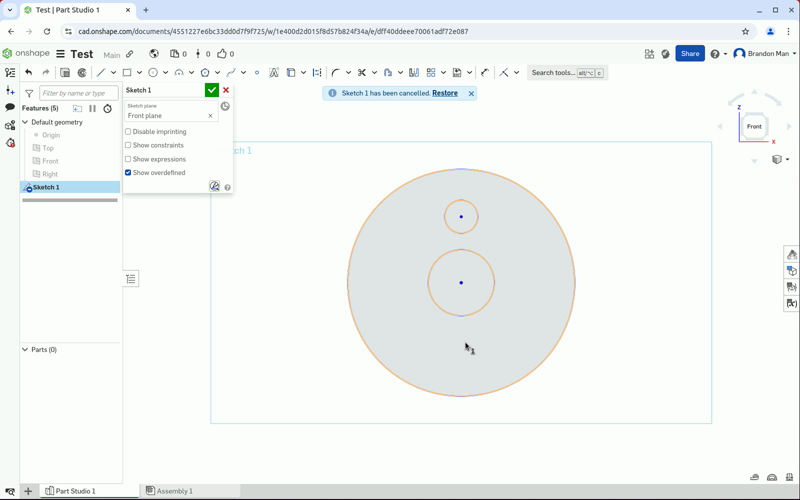
mouse_move(73, 352)
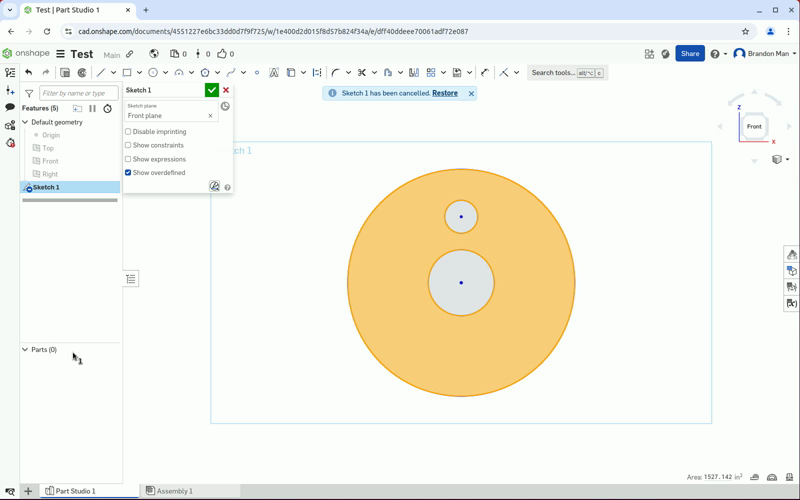
key(shift+y)
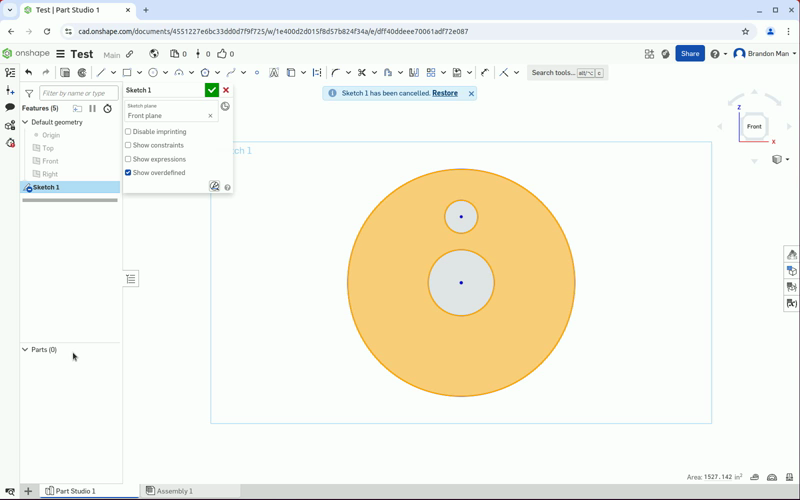
key(shift+e)
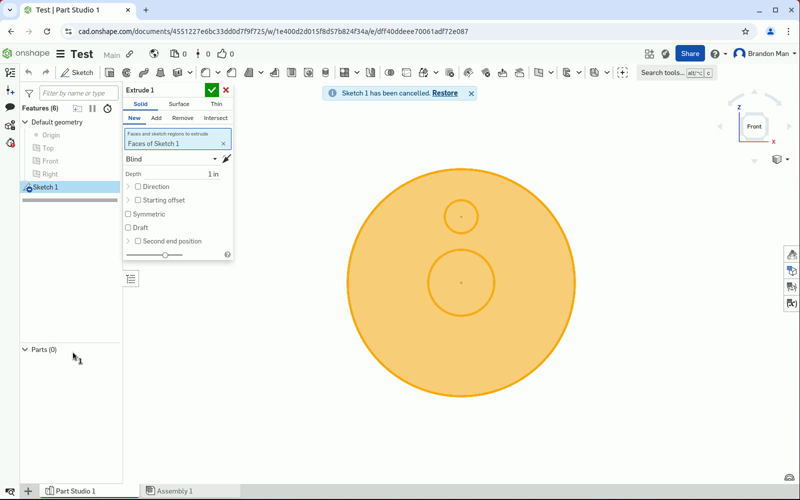
mouse_move(143, 106)
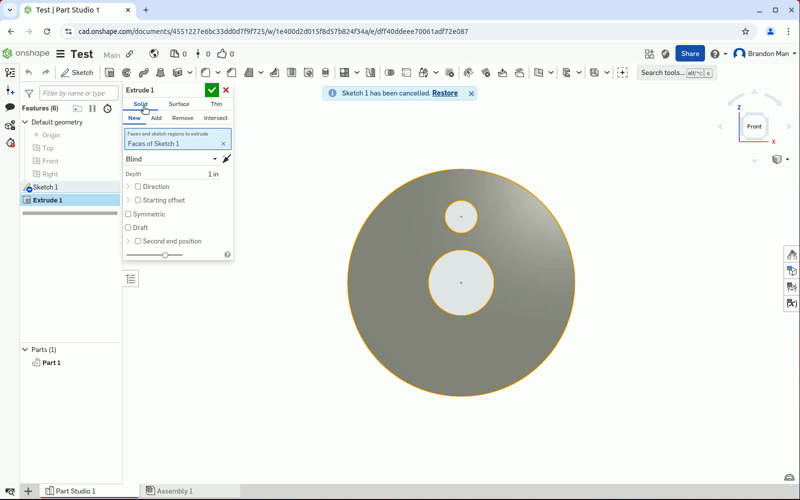
click(143, 106)
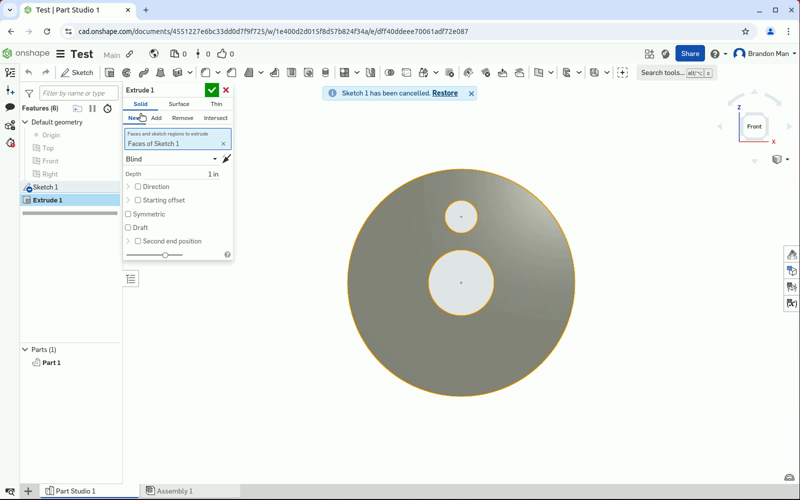
mouse_move(137, 120)
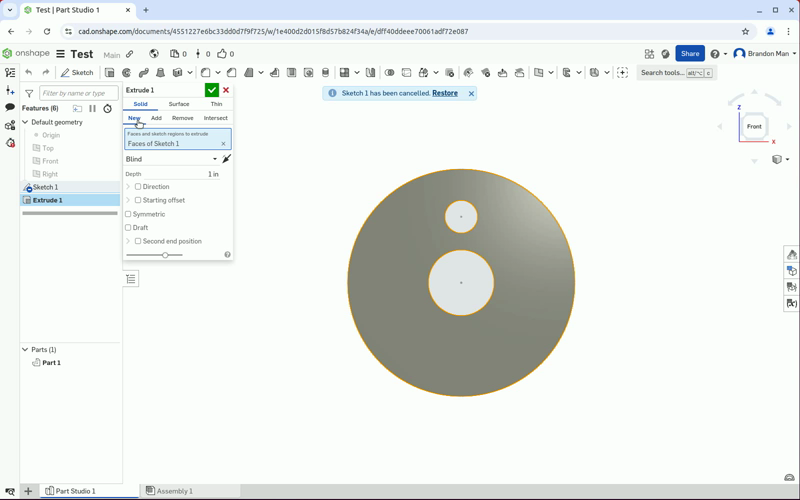
click(137, 120)
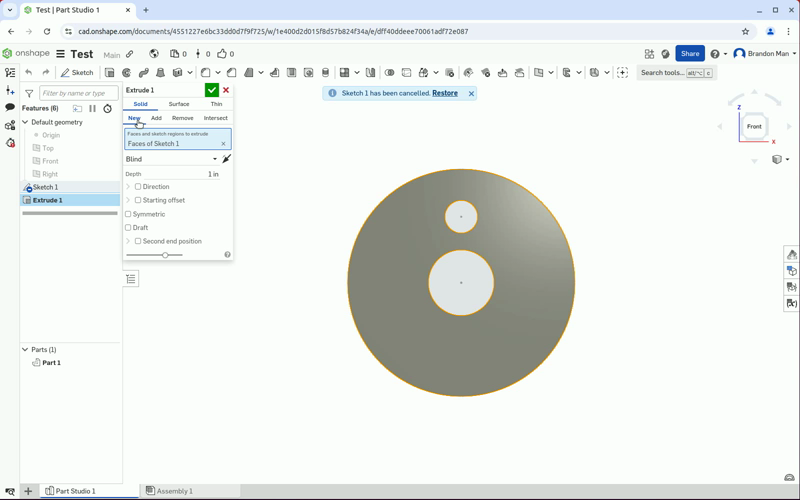
key(tab, 4)
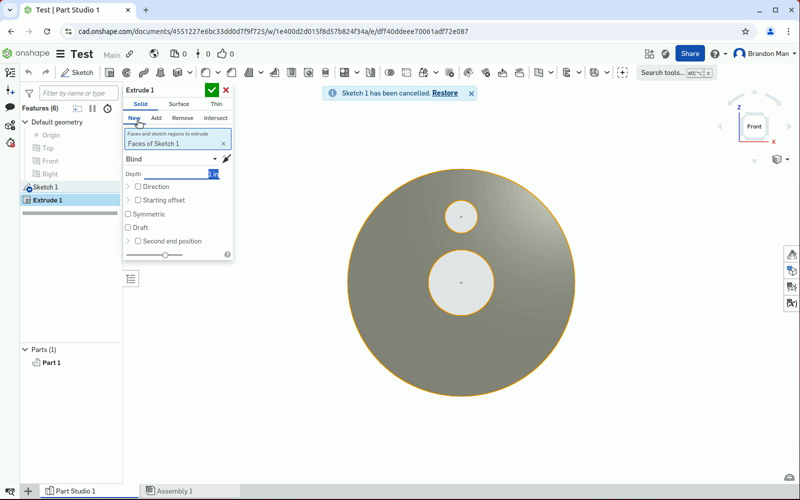
text(18.775)
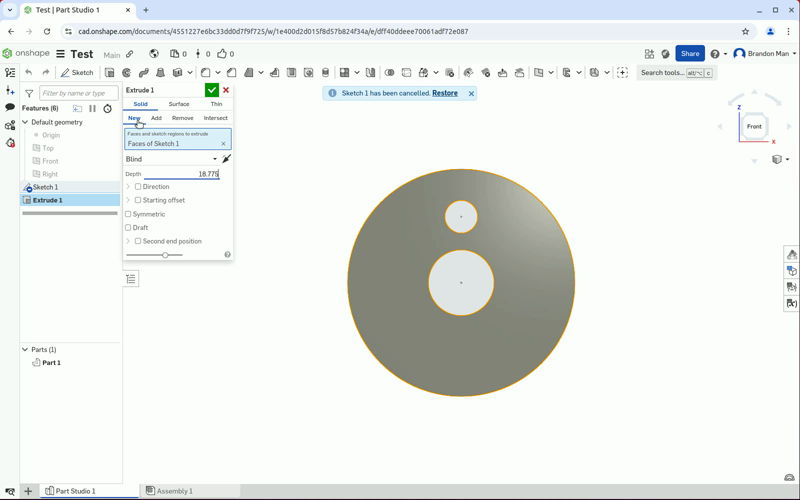
key(enter)
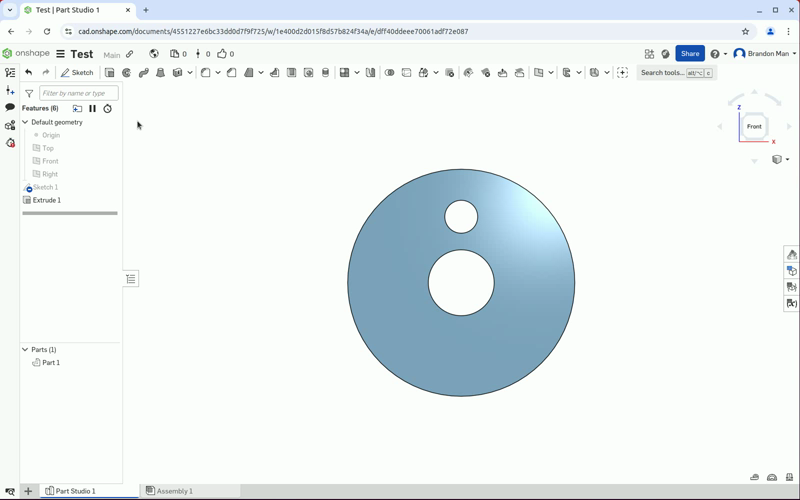
key(shift+h)
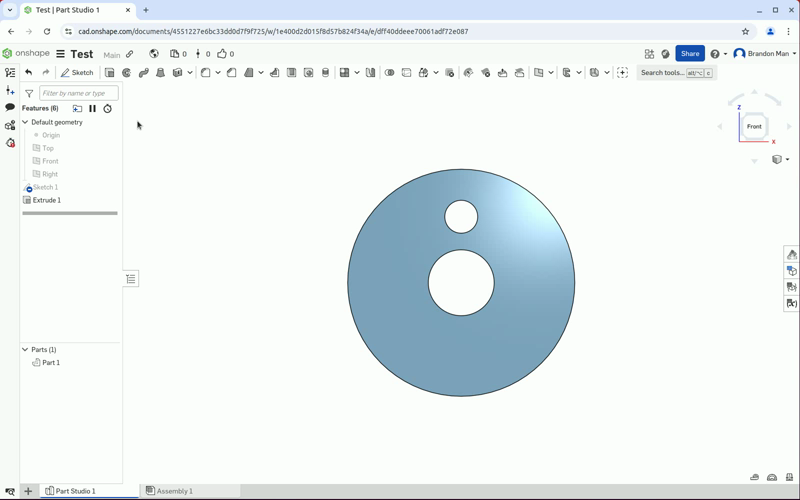
key(shift+h)
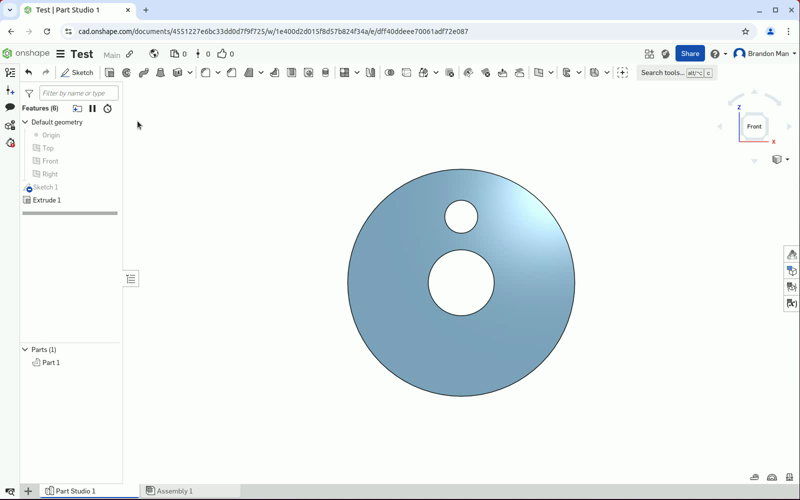
mouse_move(73, 189)
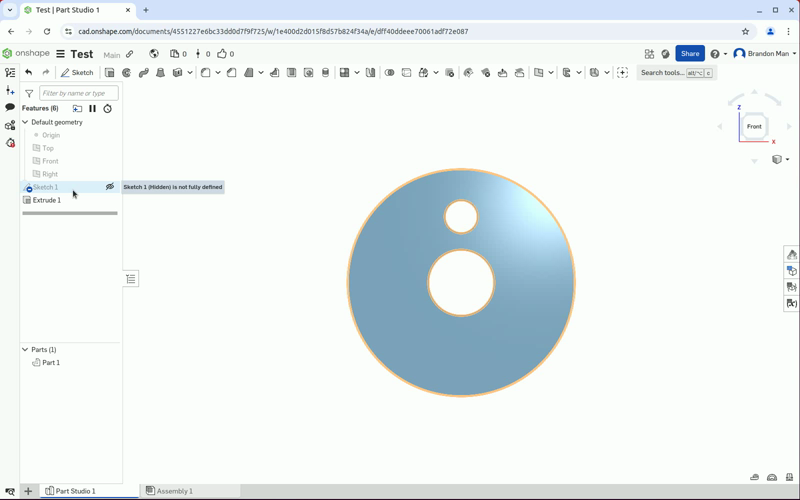
click(73, 189)
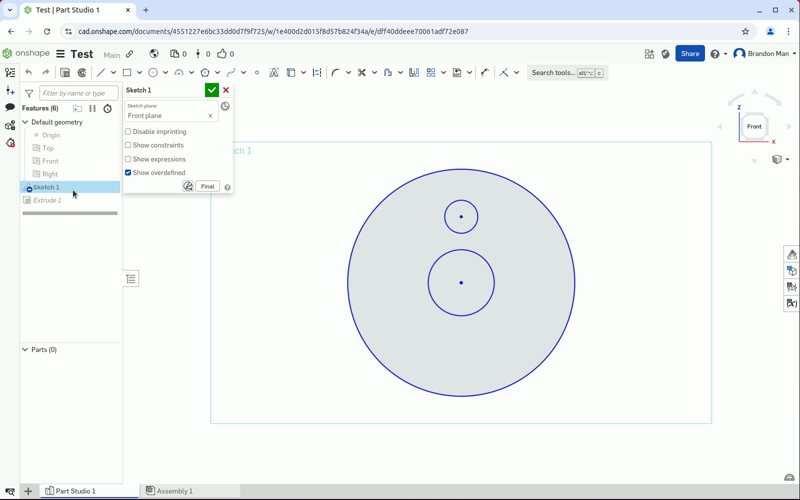
mouse_move(229, 92)
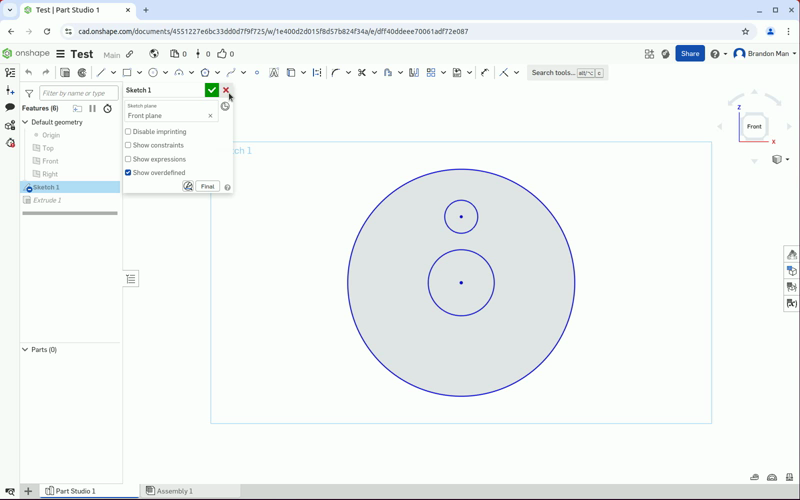
click(229, 92)
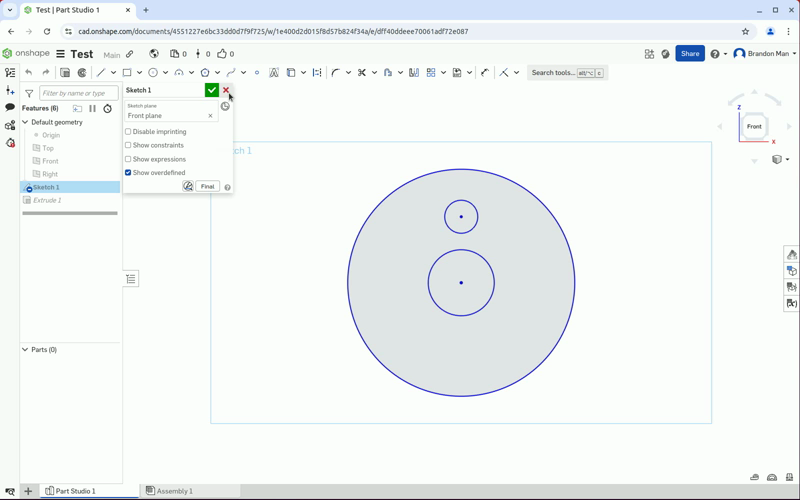
key(shift+s)
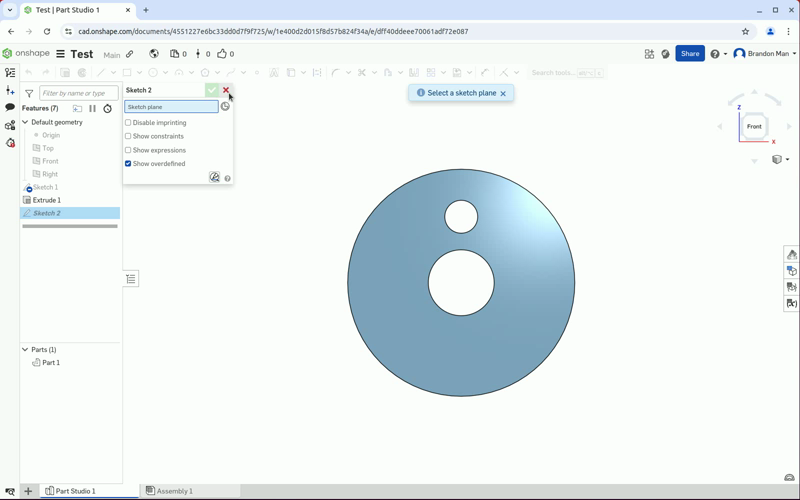
mouse_move(73, 163)
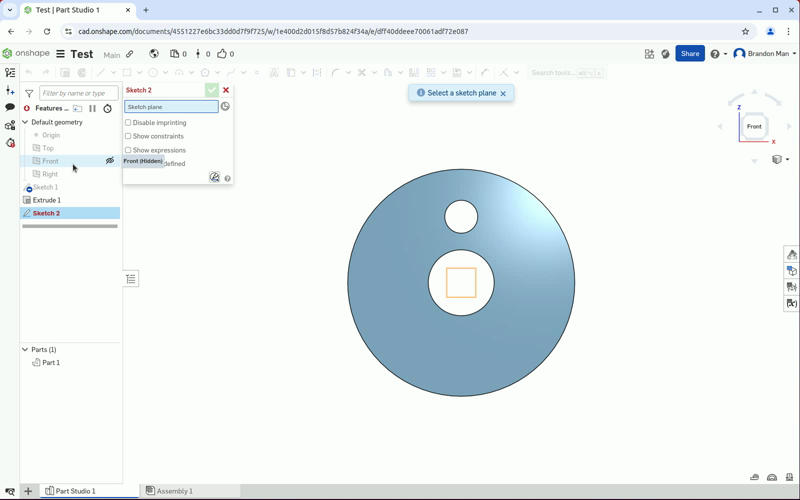
click(73, 163)
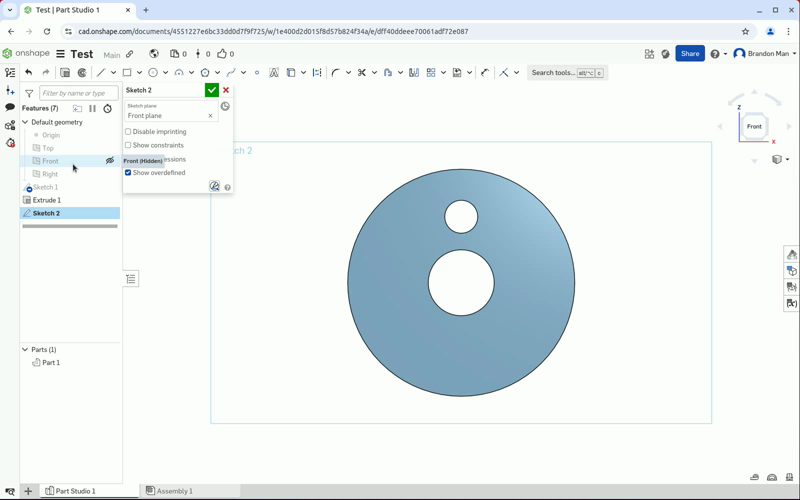
mouse_move(73, 352)
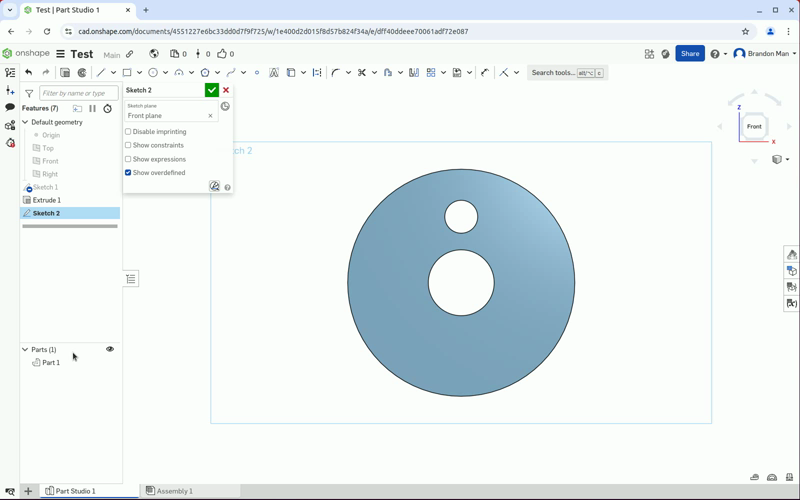
key(y)
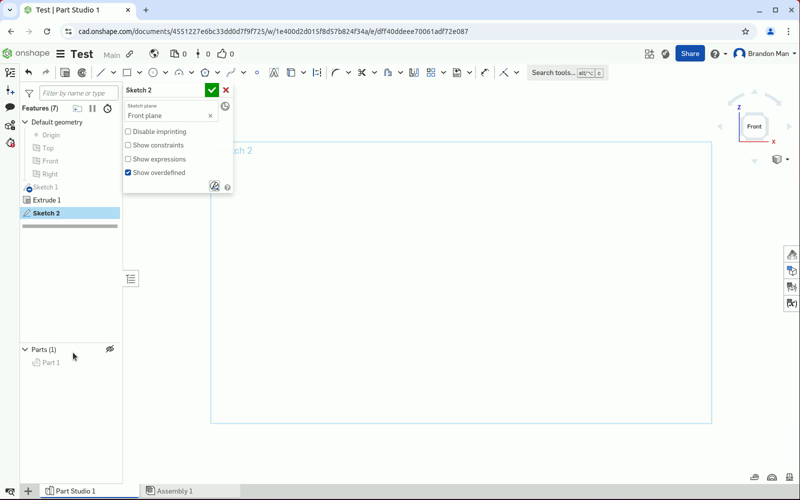
key(c)
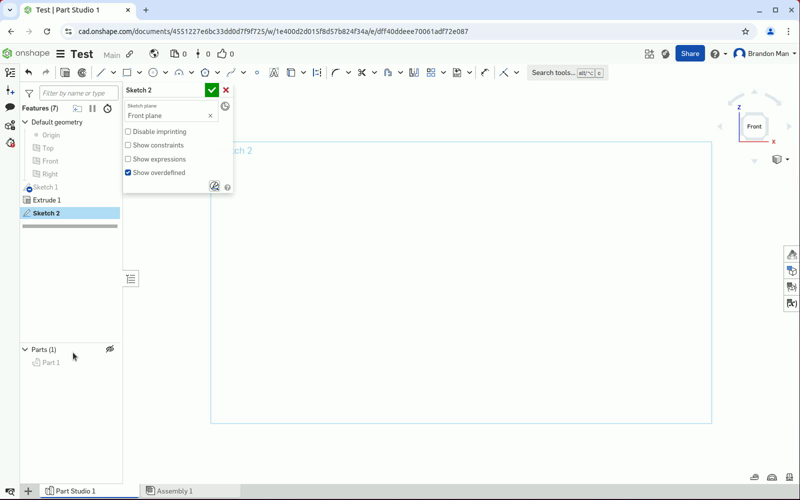
key_down(shift)
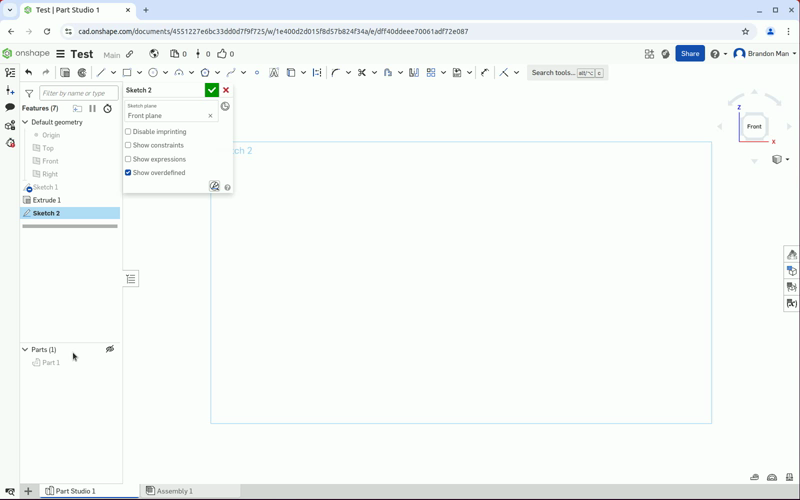
mouse_move(461, 282)
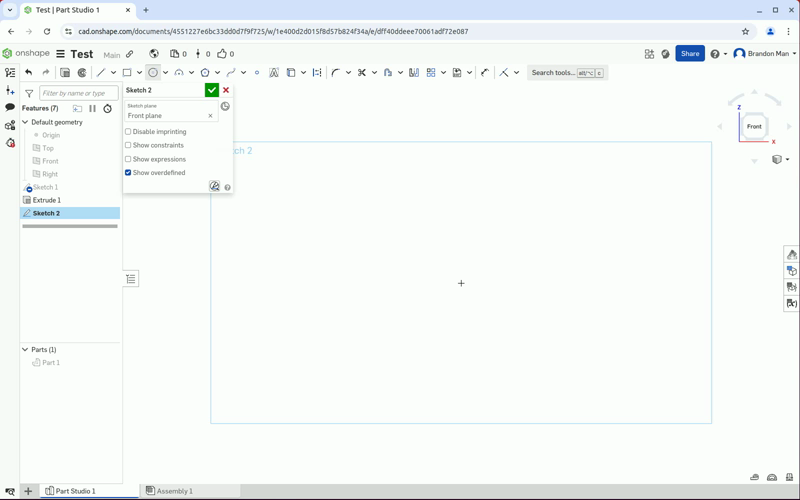
click(461, 282)
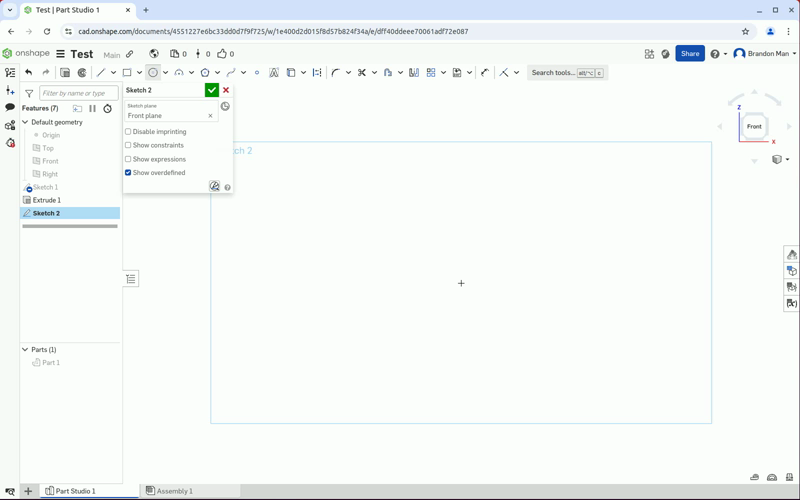
key_up(shift)
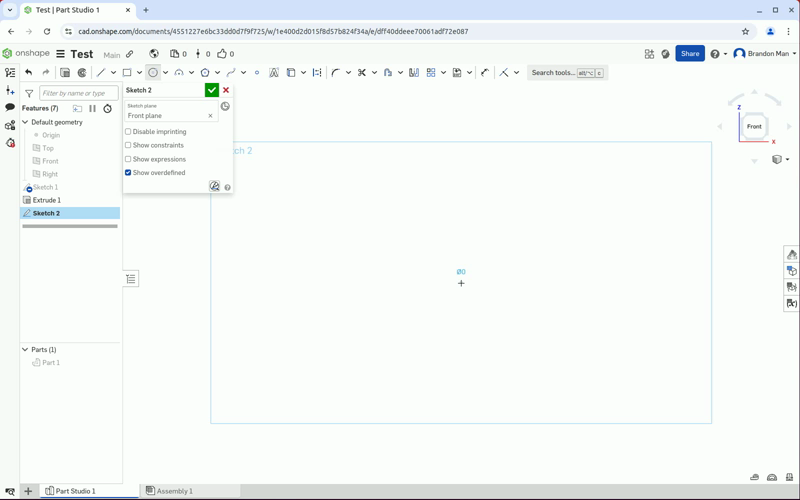
mouse_move(574, 282)
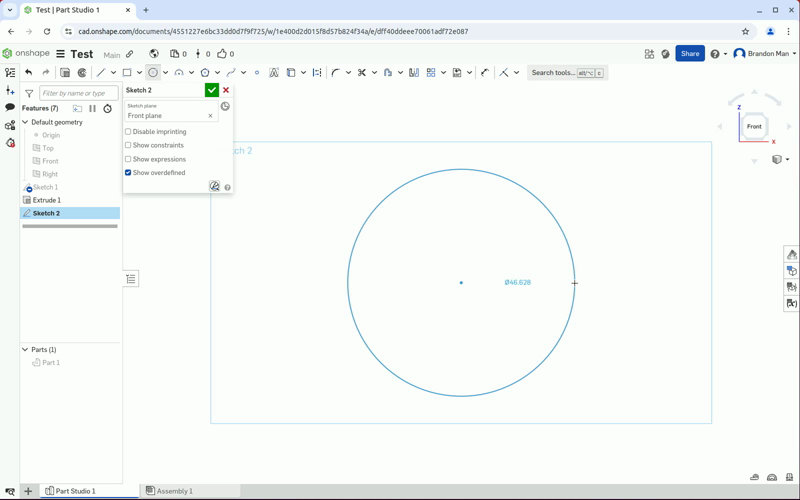
click(574, 282)
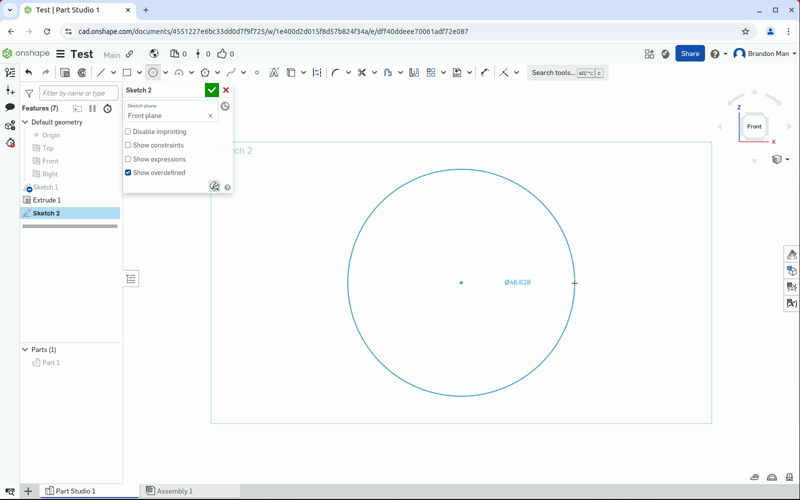
key(esc)
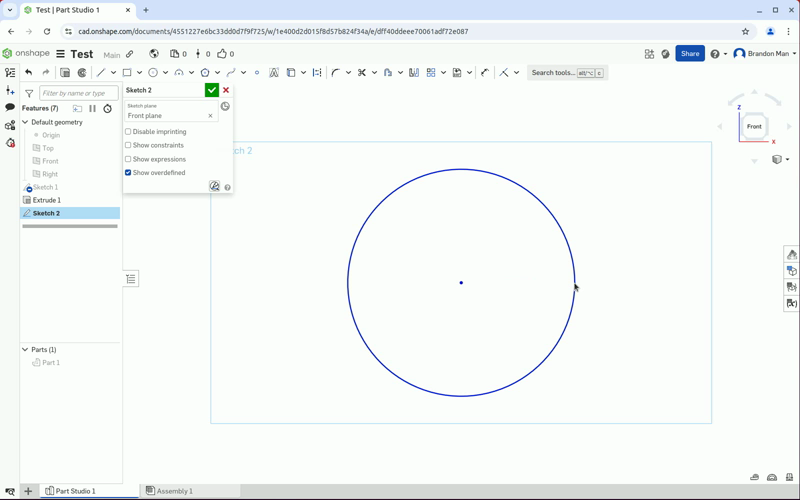
key(c)
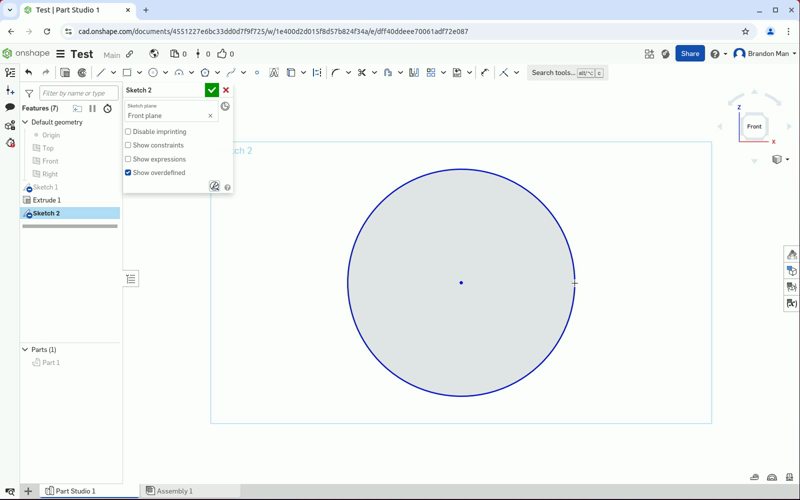
key_down(shift)
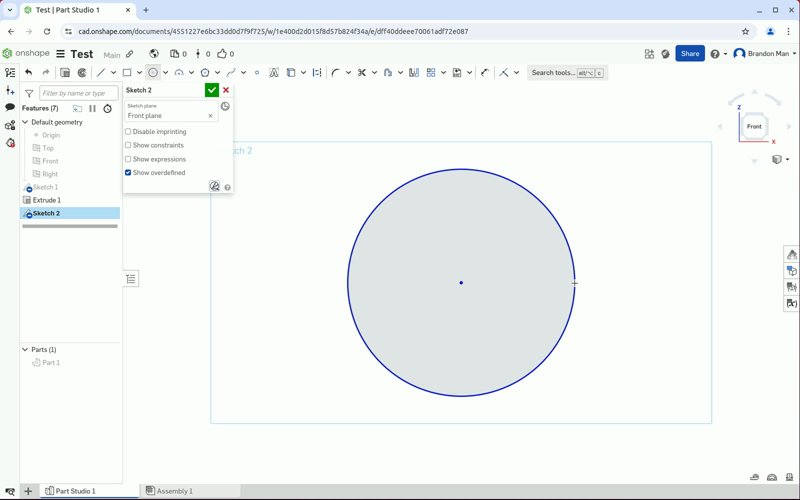
mouse_move(461, 282)
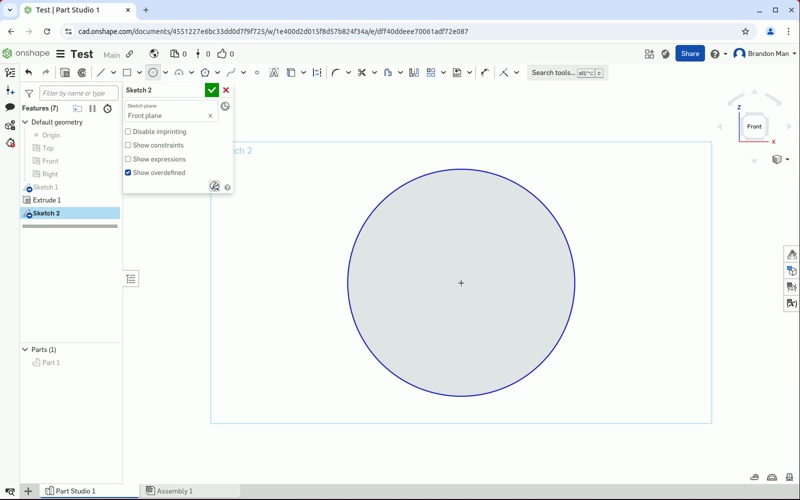
click(461, 282)
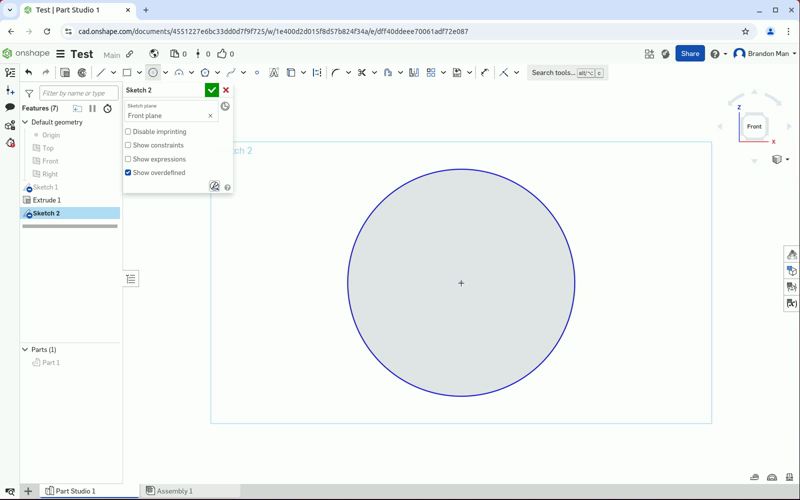
key_up(shift)
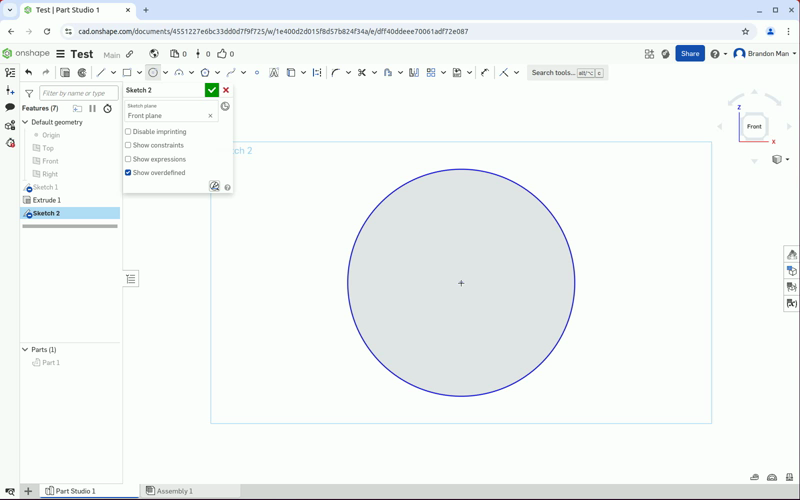
mouse_move(494, 282)
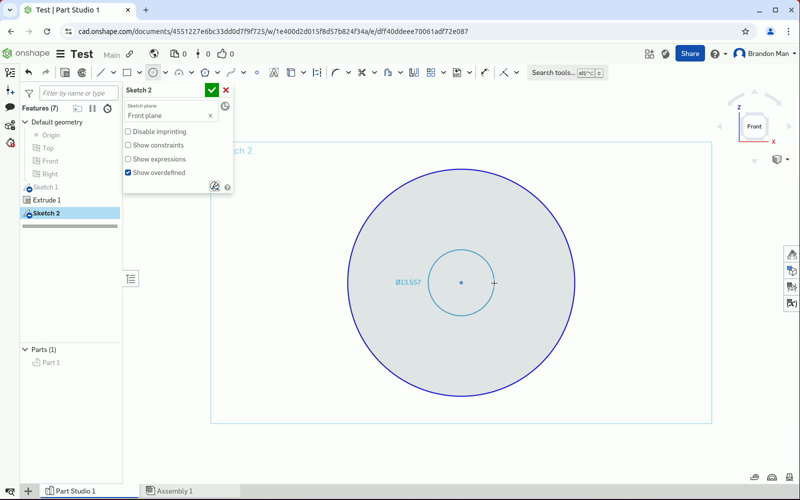
click(494, 282)
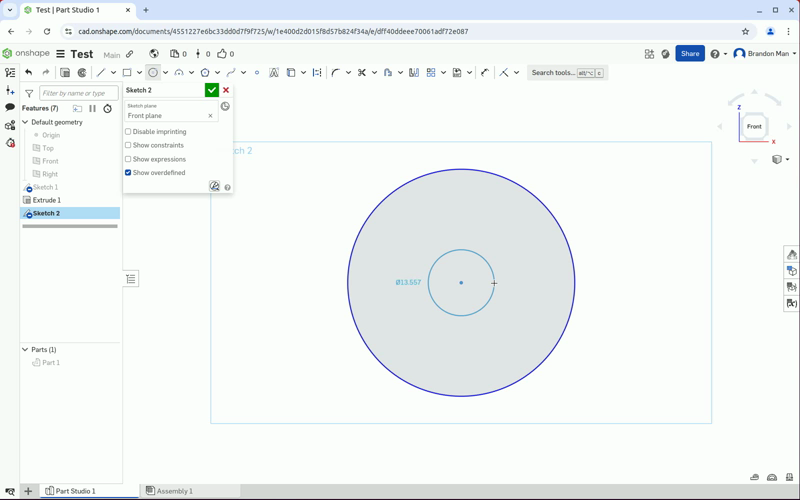
key(esc)
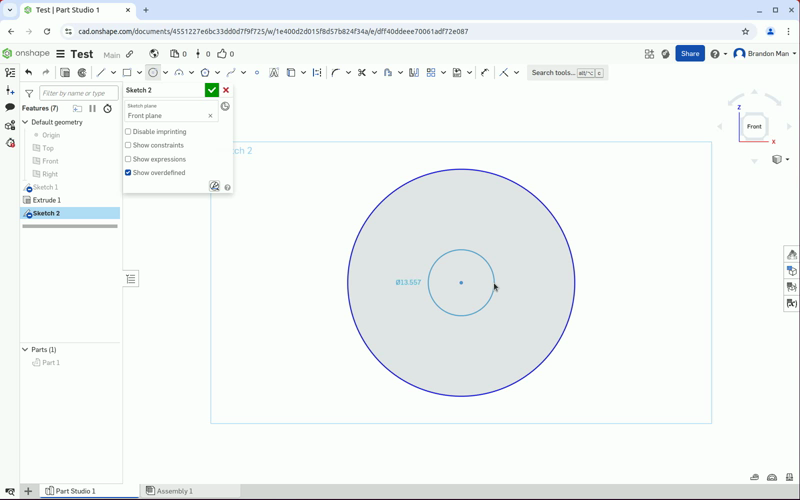
key(c)
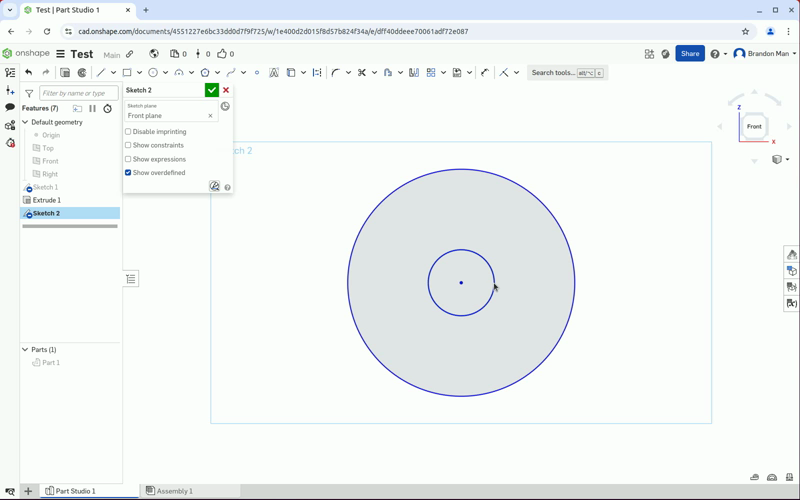
key_down(shift)
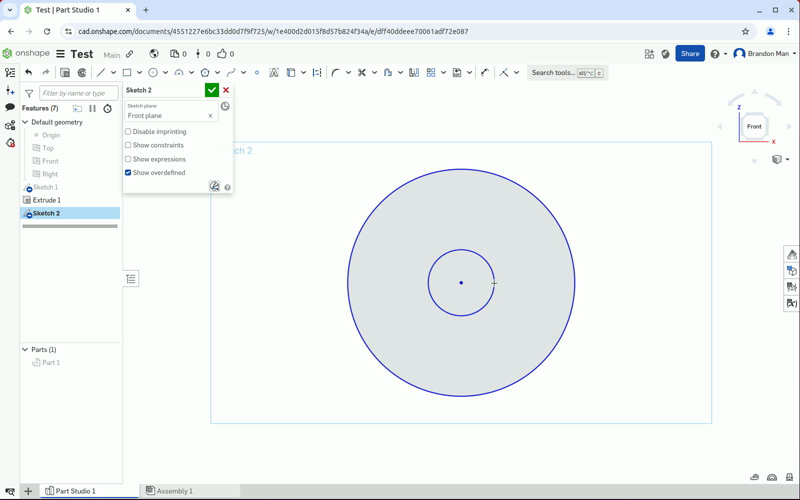
mouse_move(461, 216)
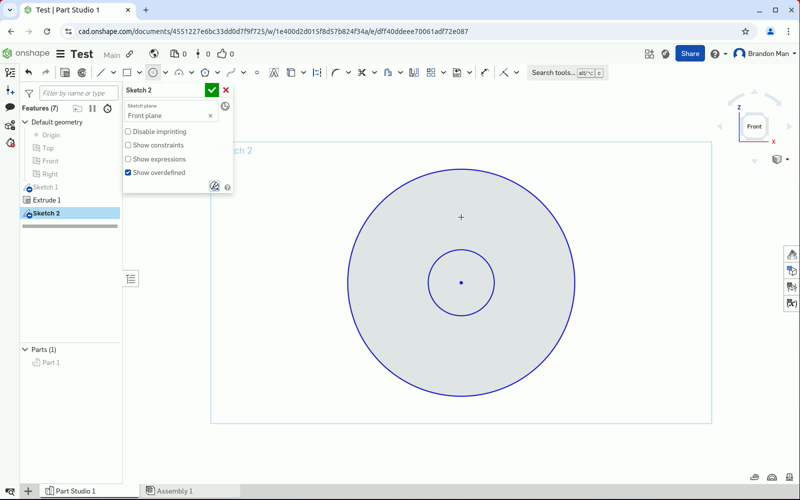
click(461, 216)
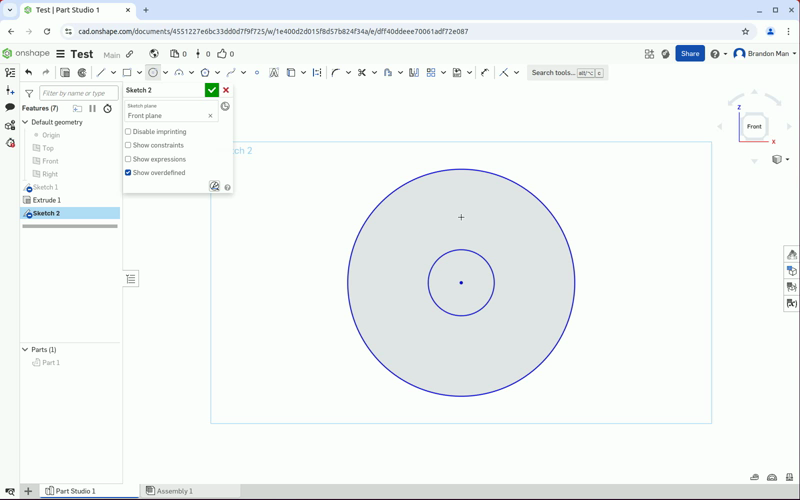
key_up(shift)
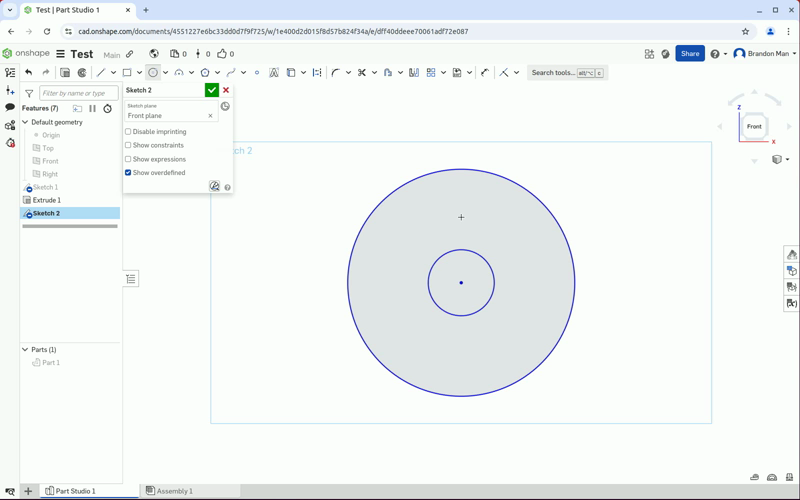
mouse_move(477, 216)
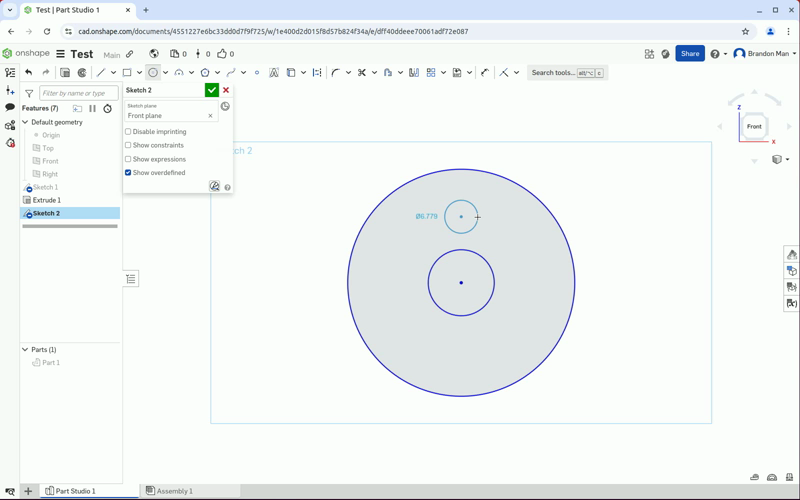
click(477, 216)
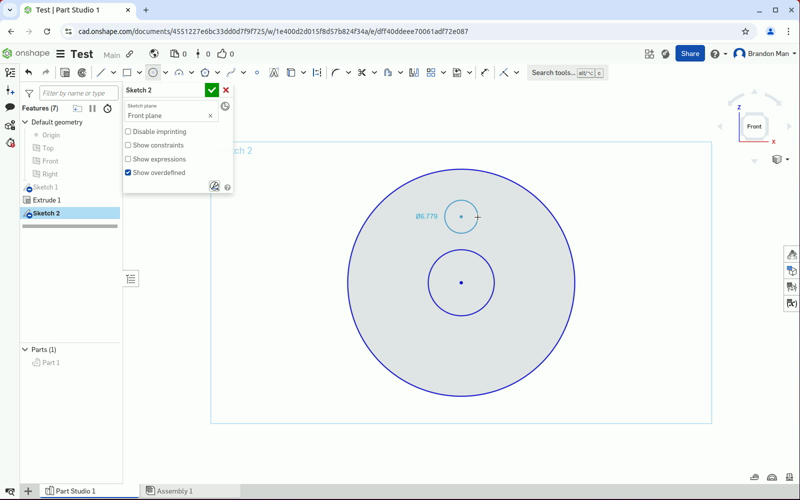
key(esc)
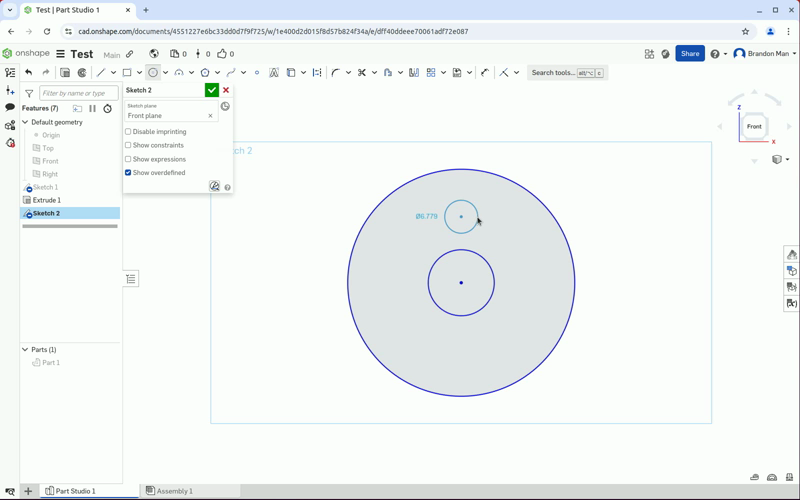
mouse_move(525, 337)
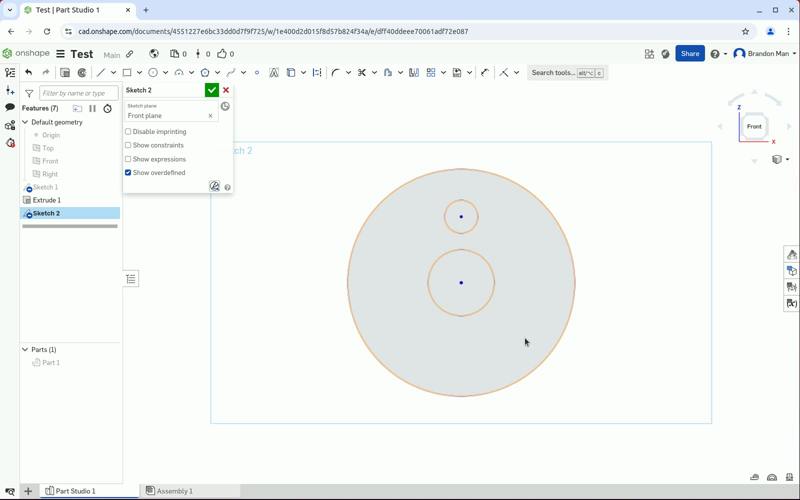
click(525, 337)
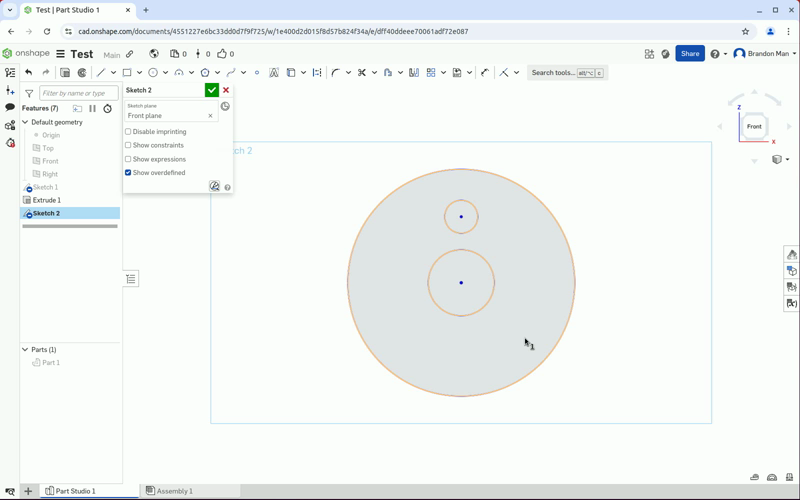
mouse_move(73, 352)
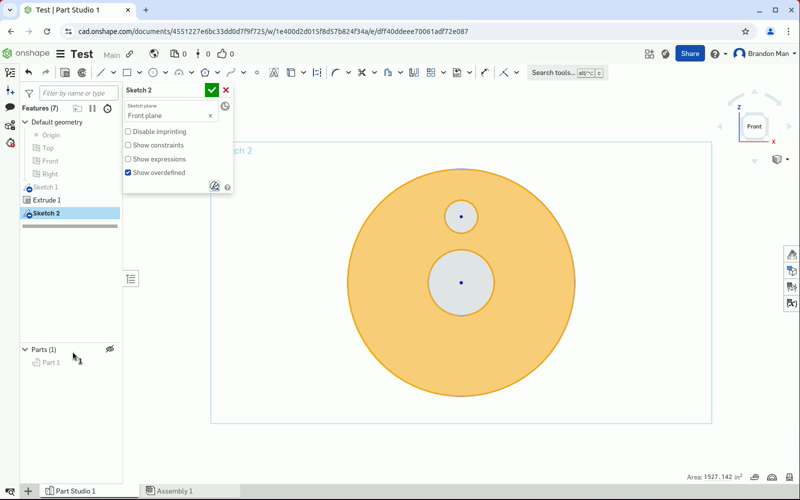
key(shift+y)
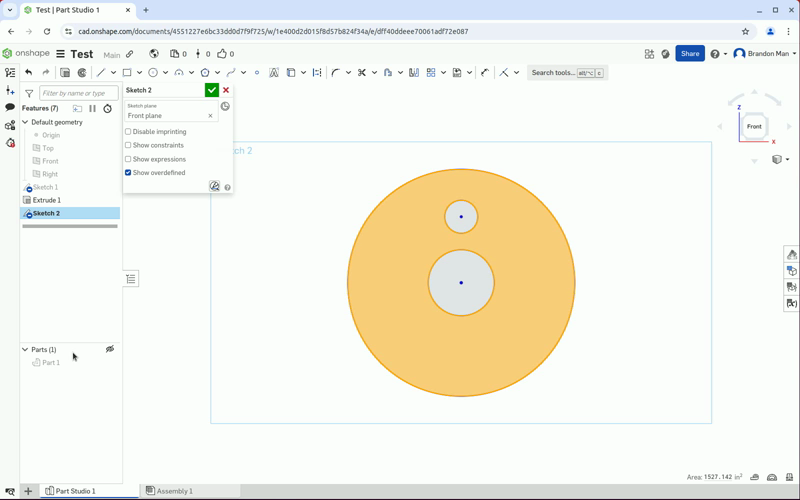
key(shift+e)
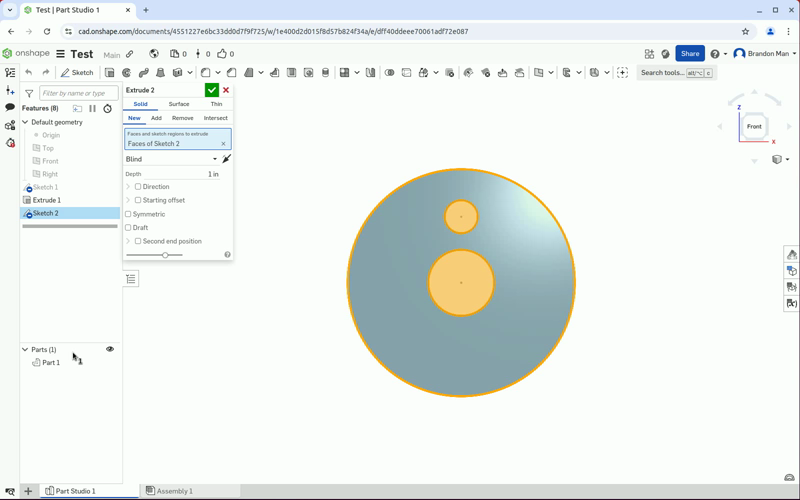
mouse_move(143, 106)
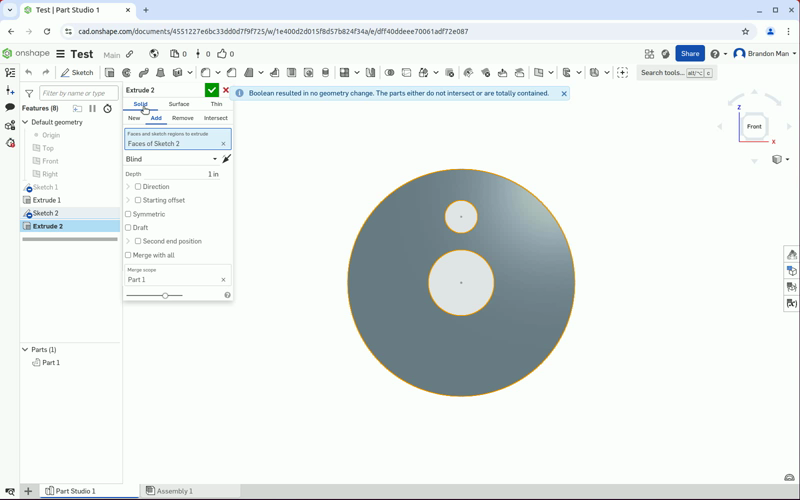
click(143, 106)
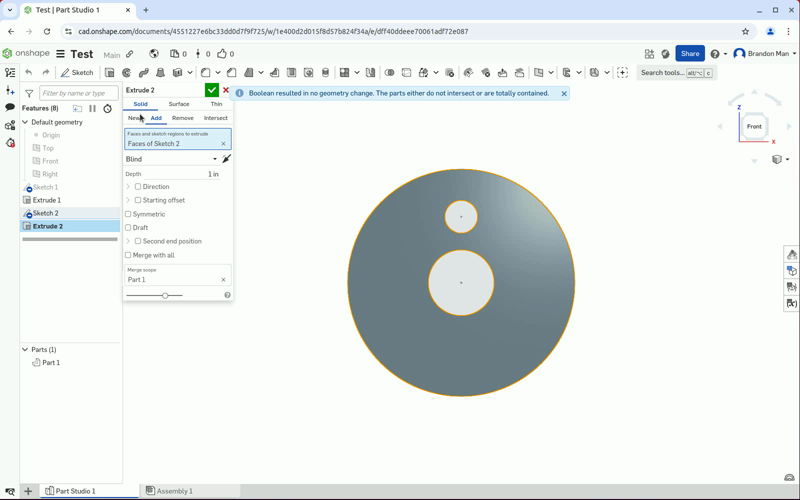
mouse_move(137, 120)
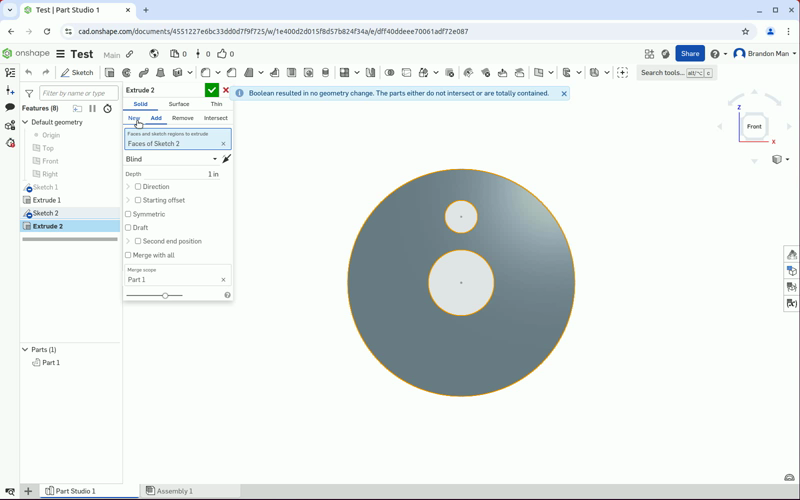
click(137, 120)
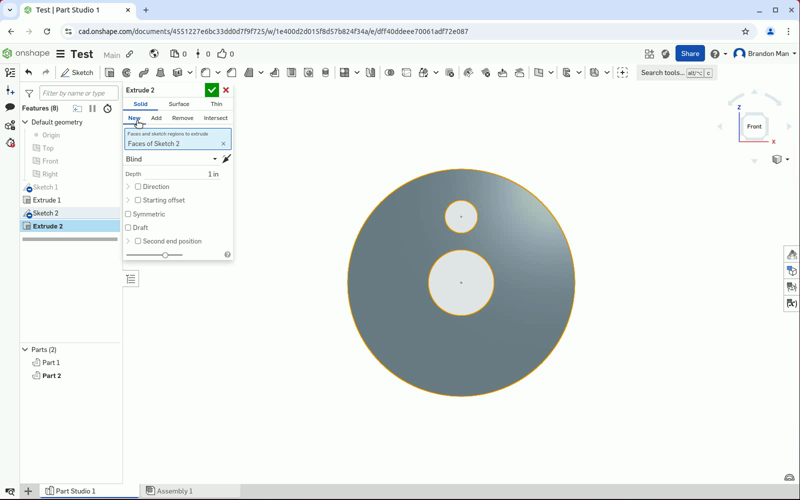
key(tab, 4)
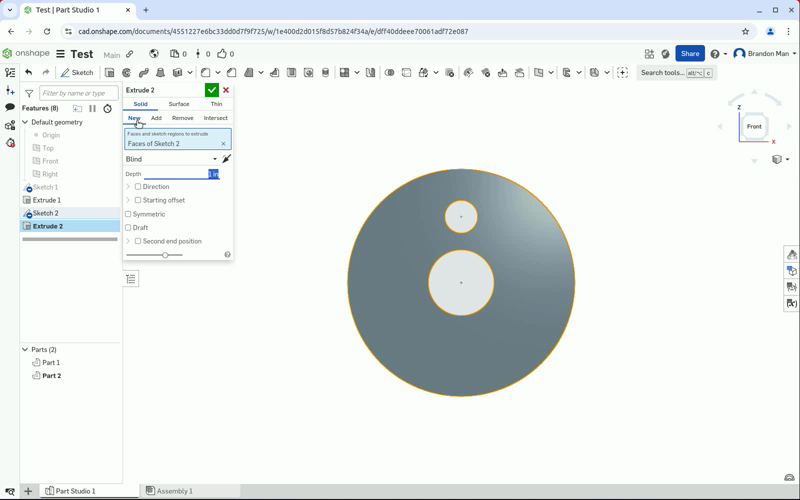
text(4.333)
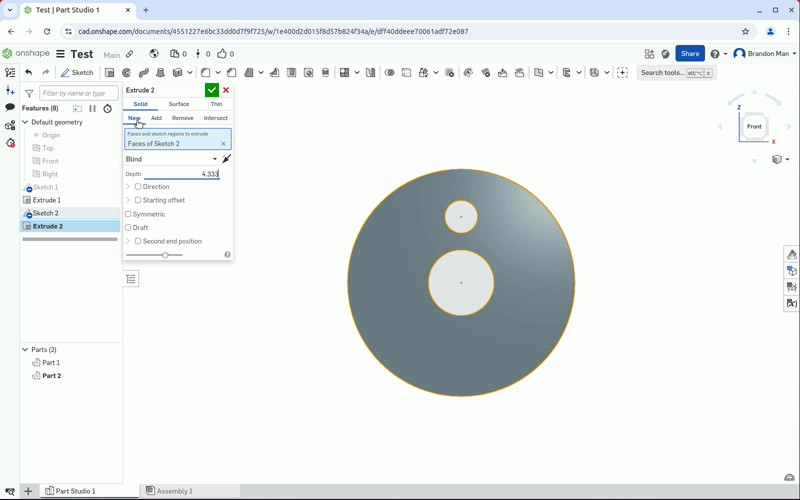
key(enter)
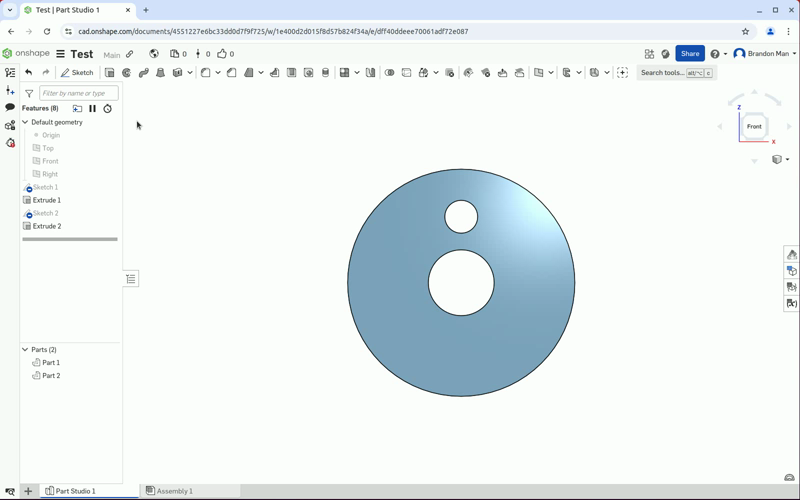
key(shift+h)
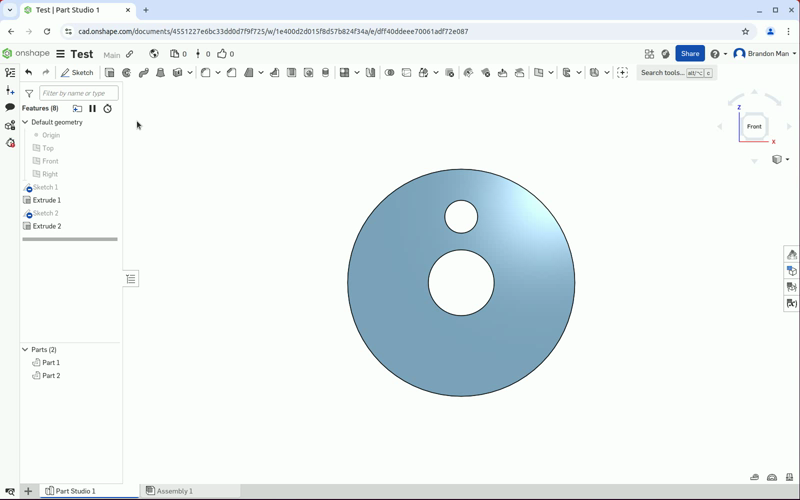
key(shift+h)
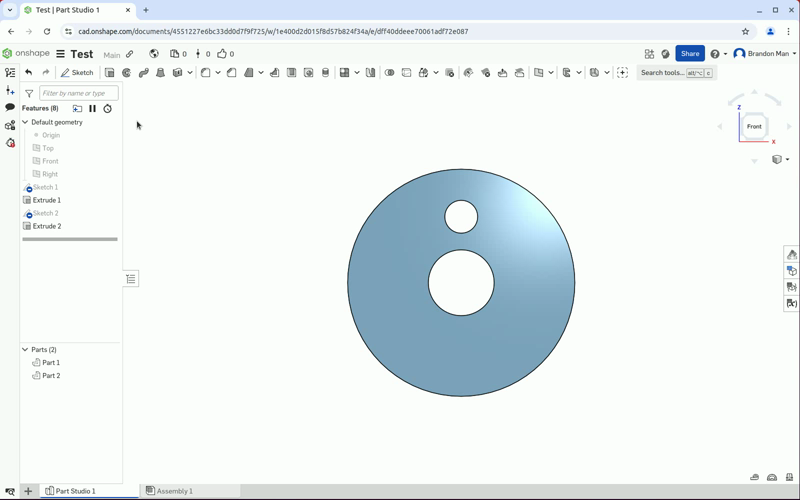
key(shift+7)
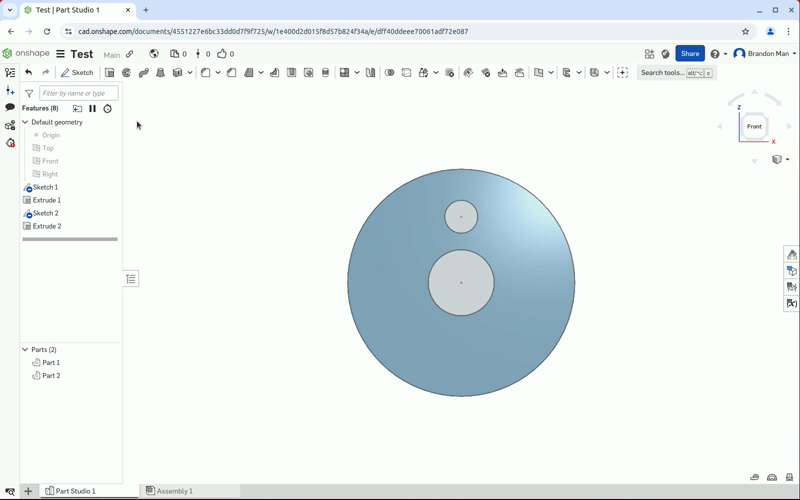
key(left, 2)
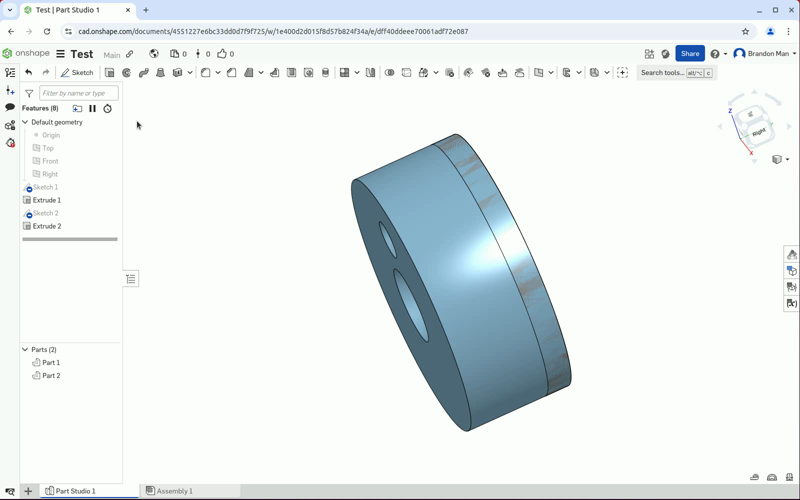
key(down, 2)
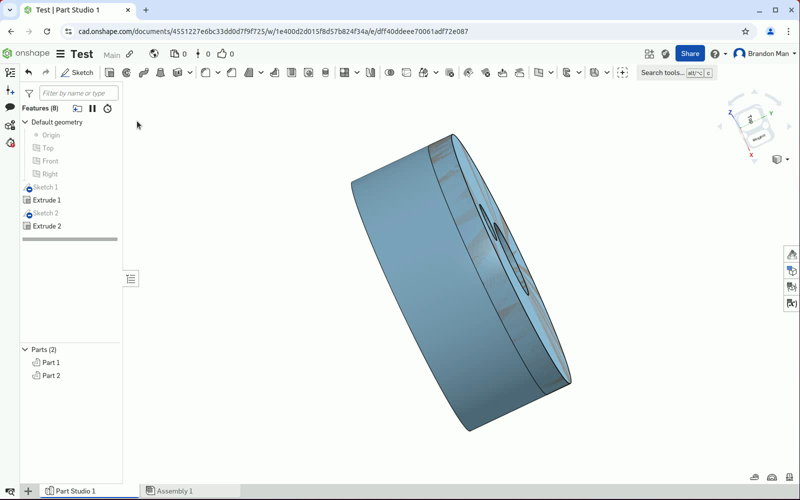
key(up, 2)
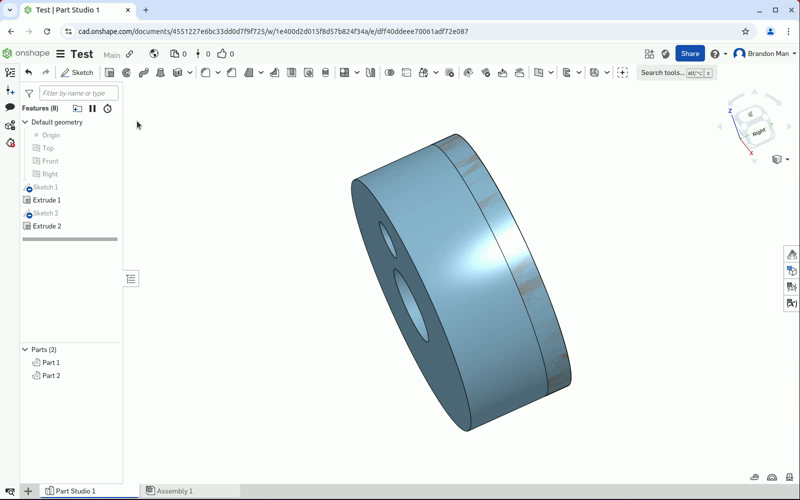
key(right, 2)
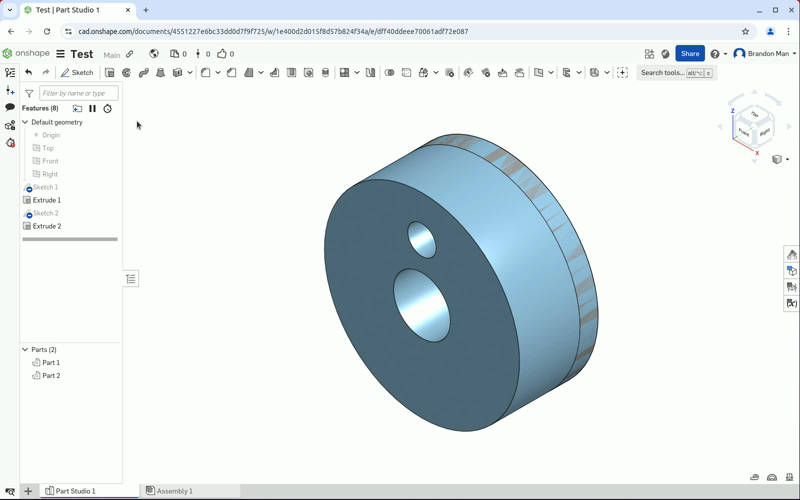
mouse_move(73, 189)
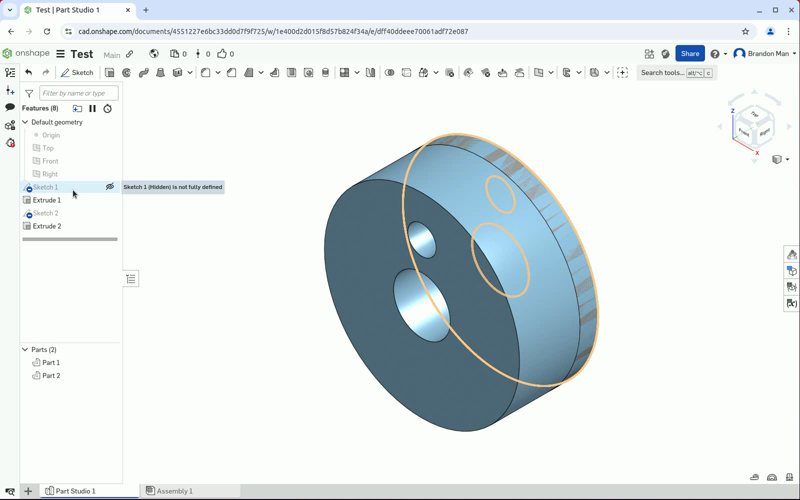
click(73, 189)